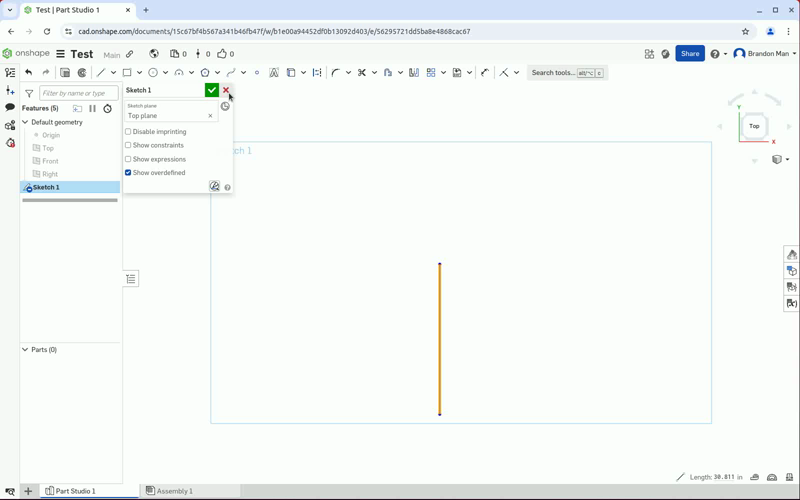
key(shift+h)
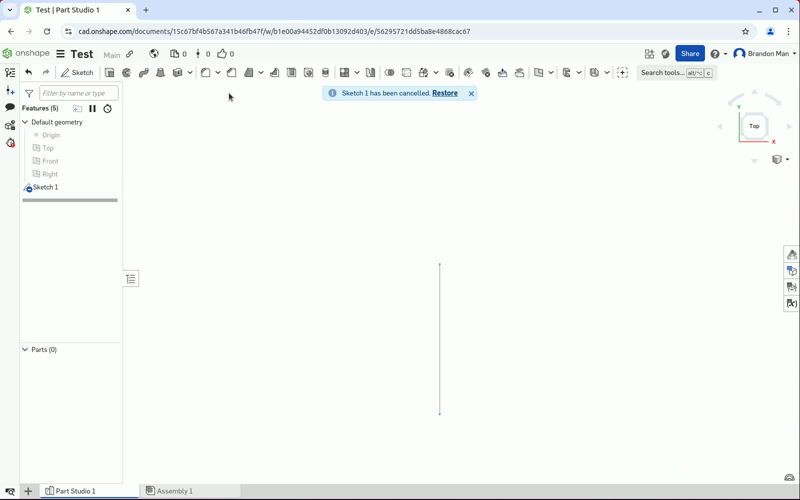
key(shift+s)
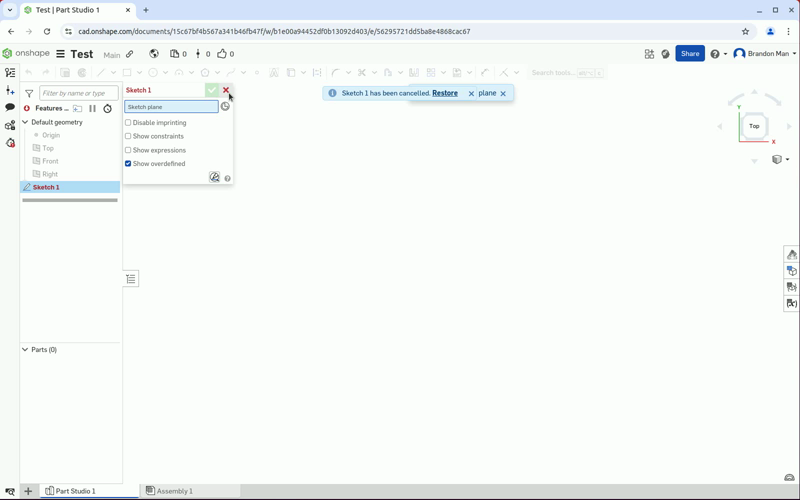
mouse_move(73, 150)
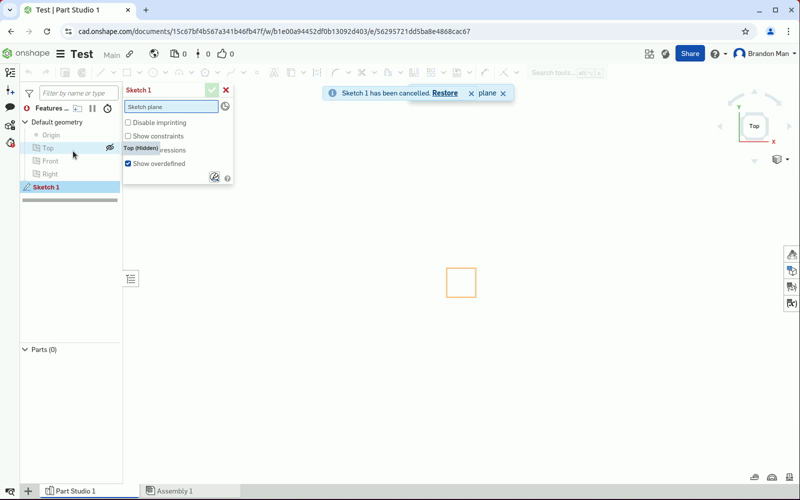
click(73, 150)
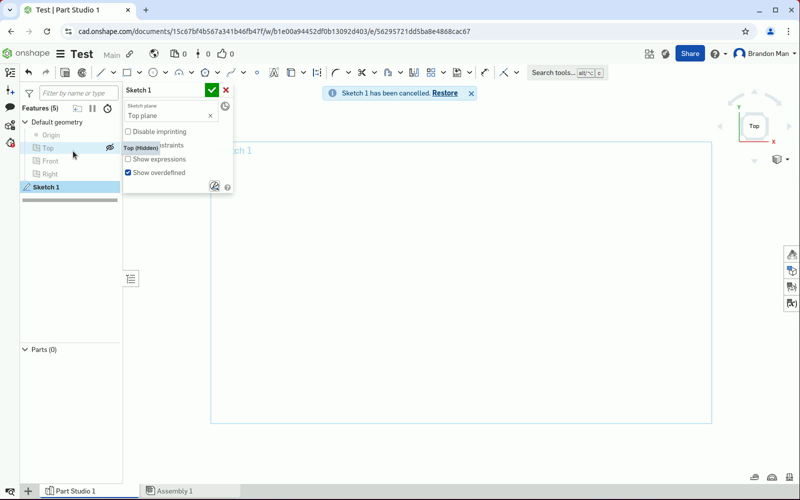
mouse_move(73, 352)
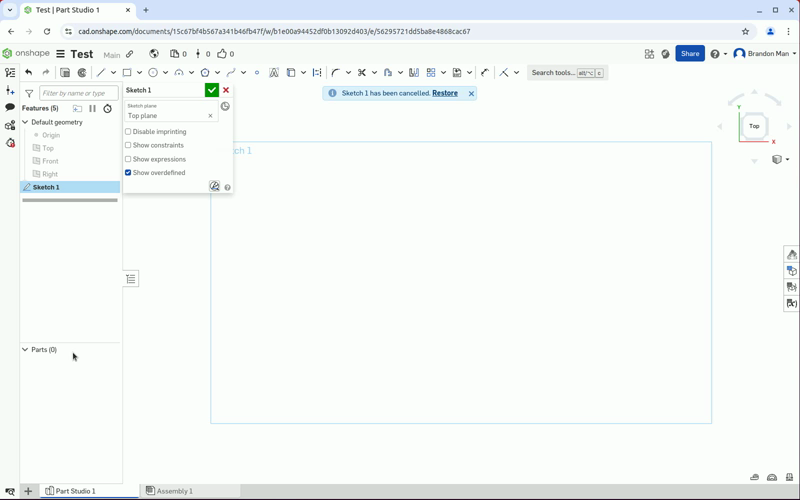
key(y)
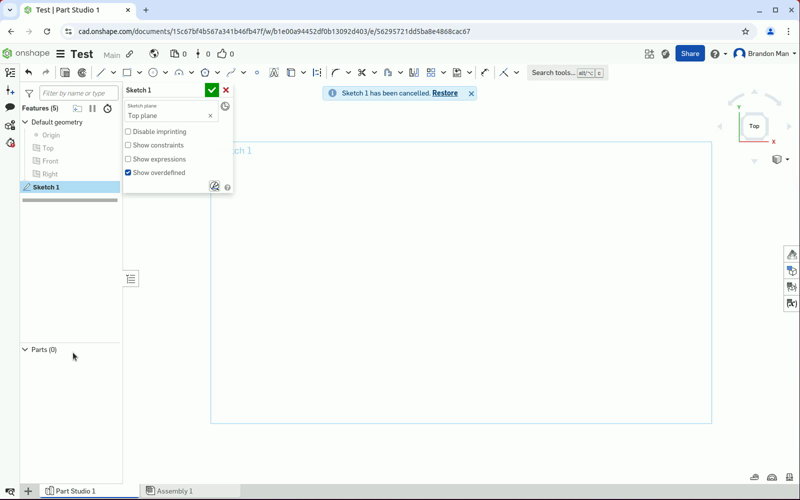
key(c)
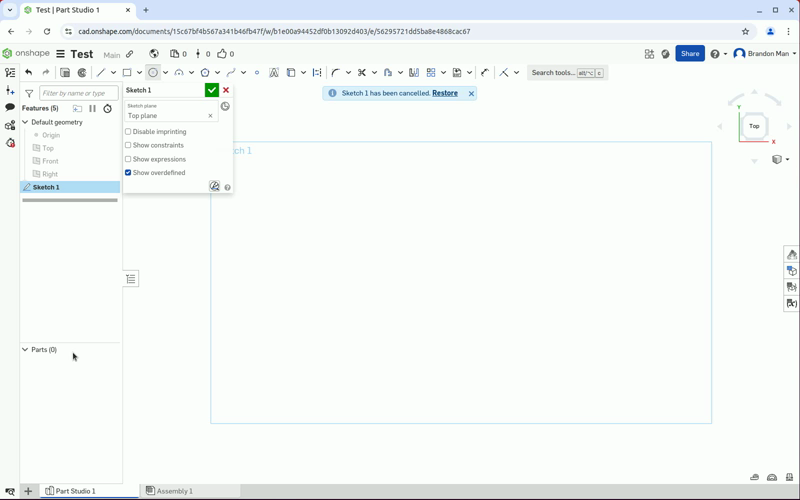
key_down(shift)
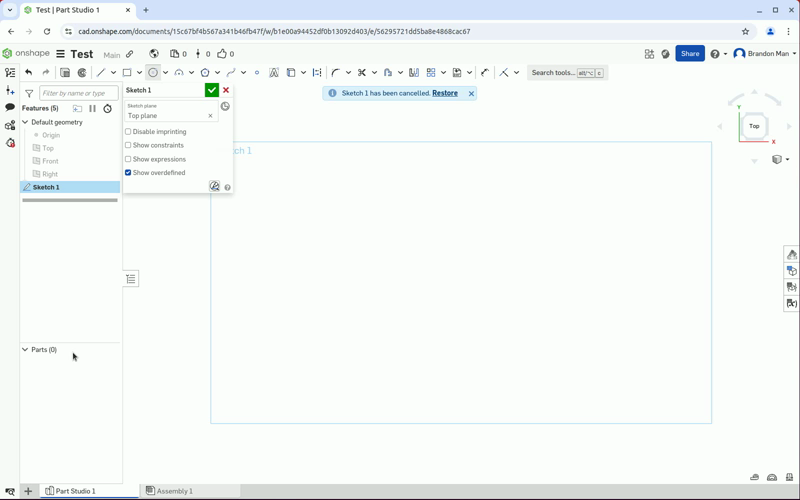
mouse_move(461, 282)
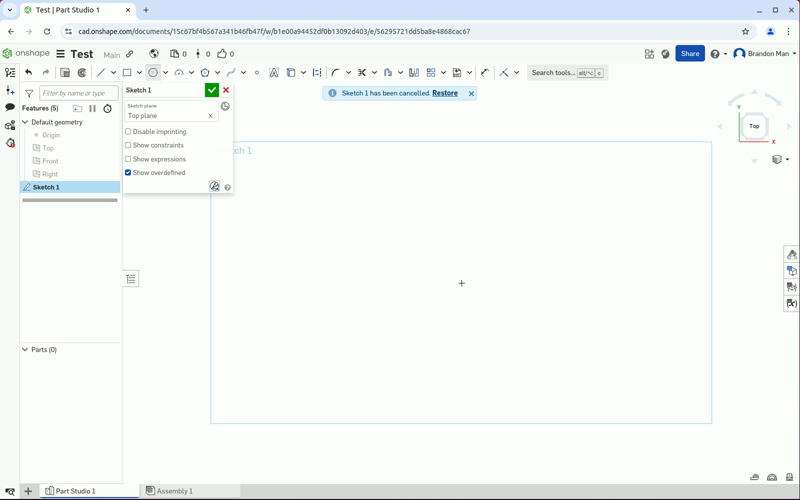
click(461, 282)
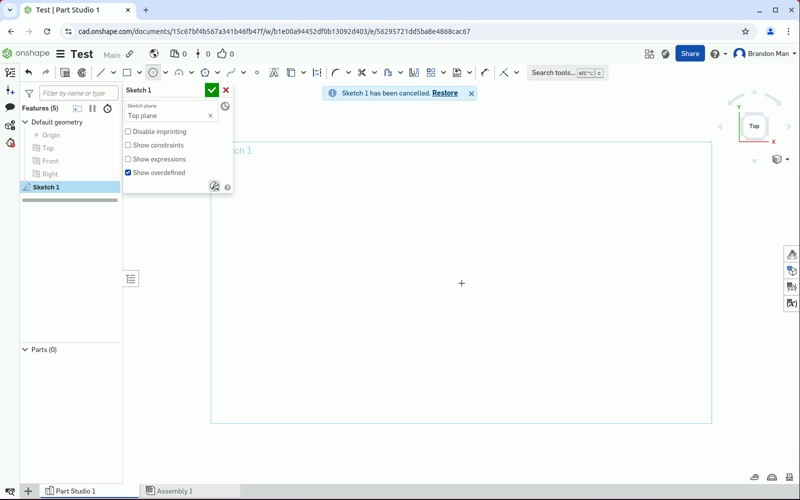
key_up(shift)
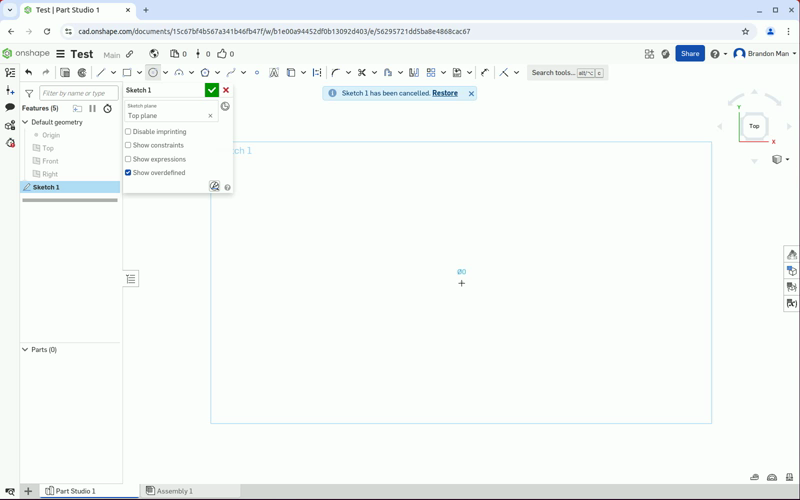
mouse_move(567, 282)
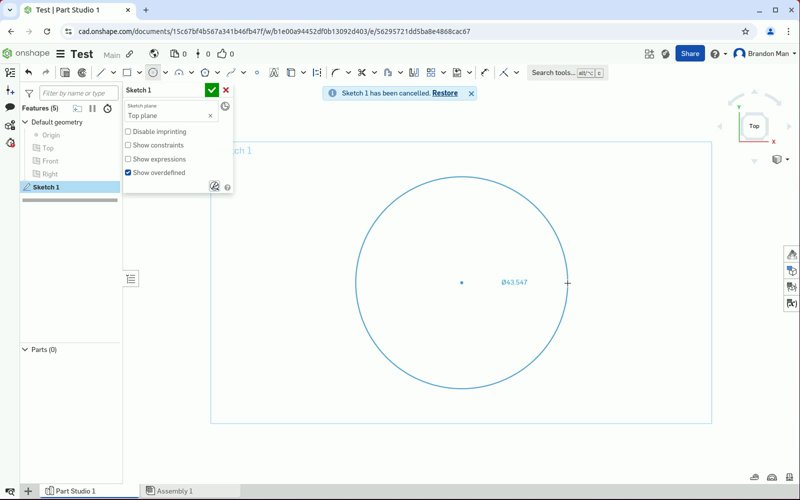
click(567, 282)
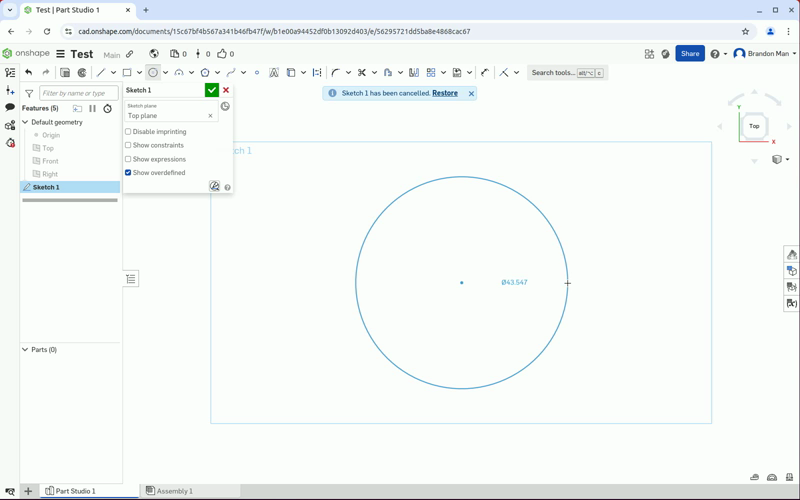
key(esc)
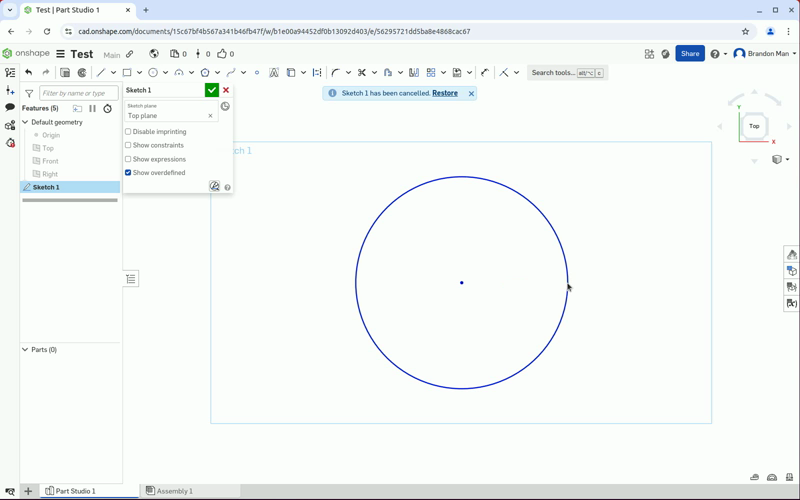
mouse_move(452, 213)
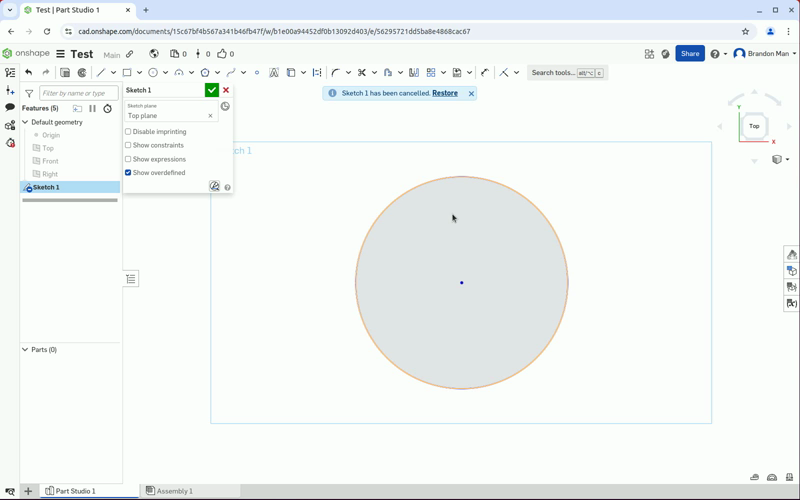
click(452, 213)
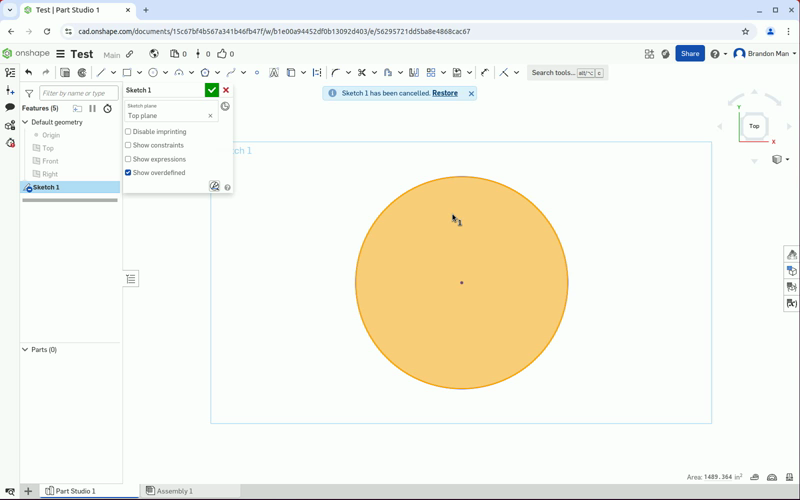
mouse_move(73, 352)
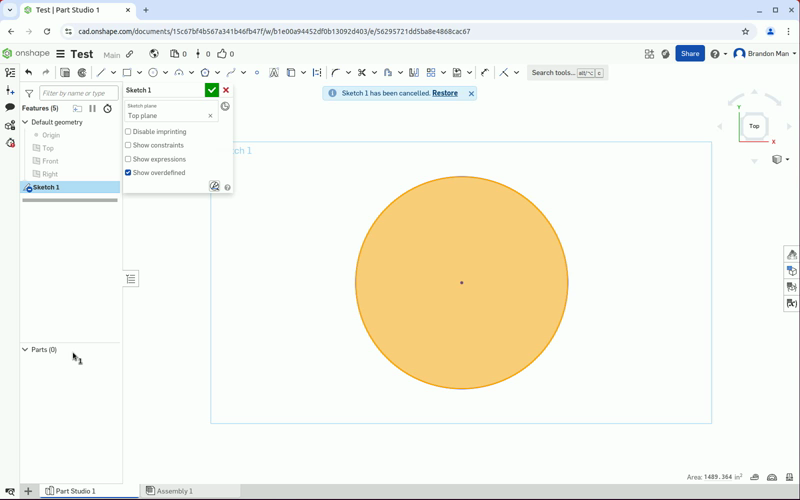
key(shift+y)
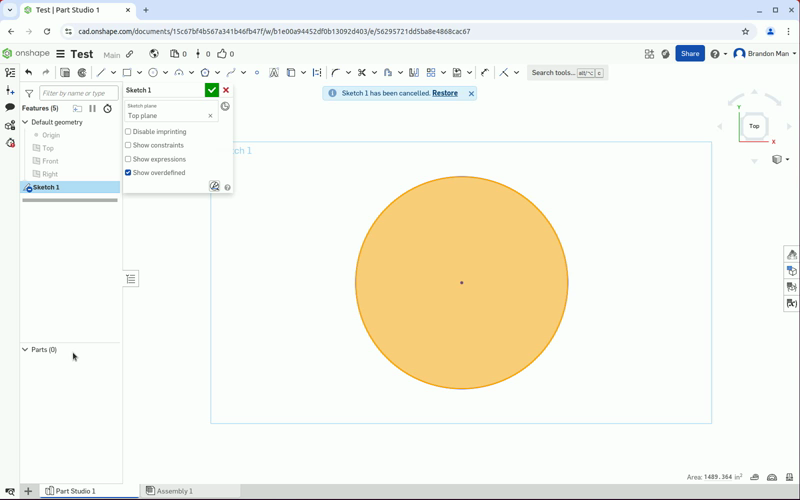
key(shift+e)
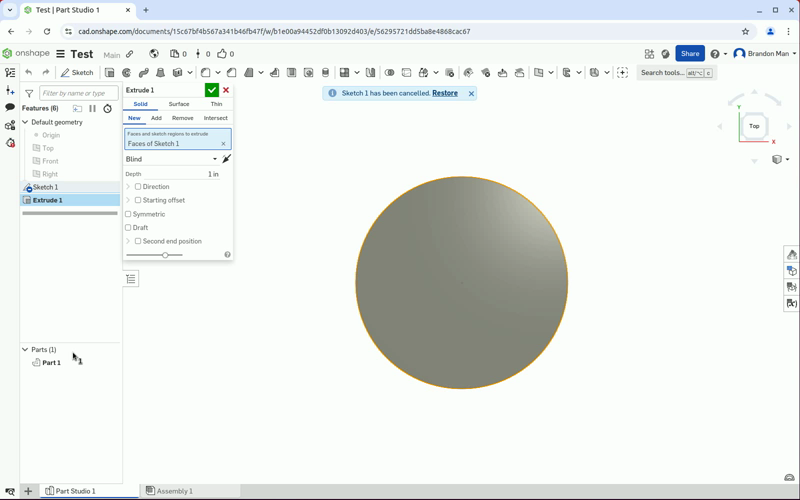
mouse_move(143, 106)
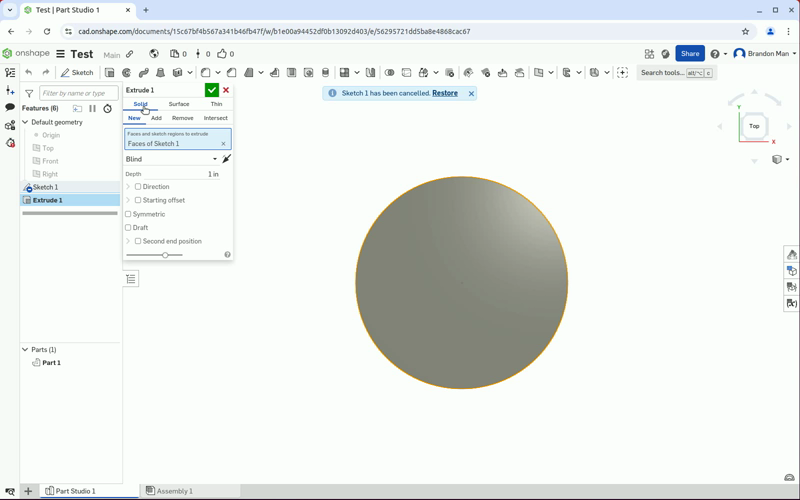
click(143, 106)
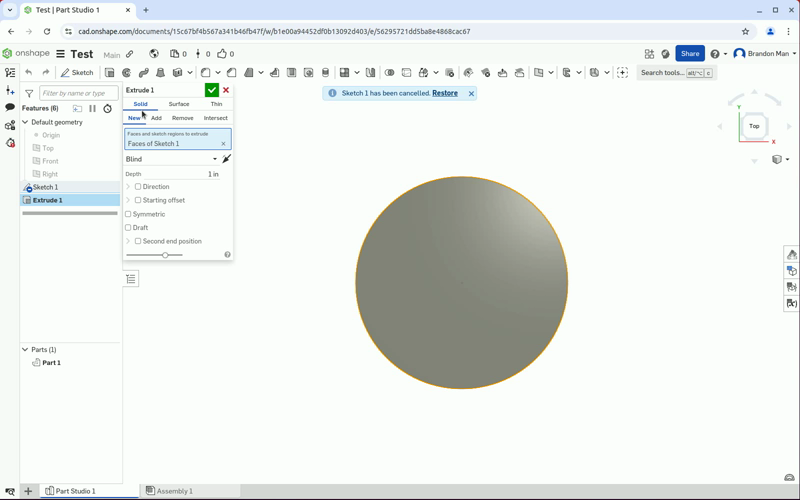
mouse_move(137, 120)
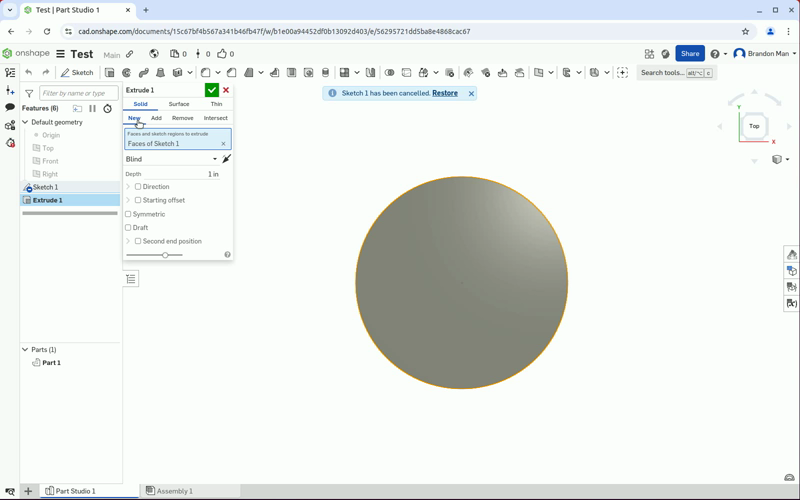
click(137, 120)
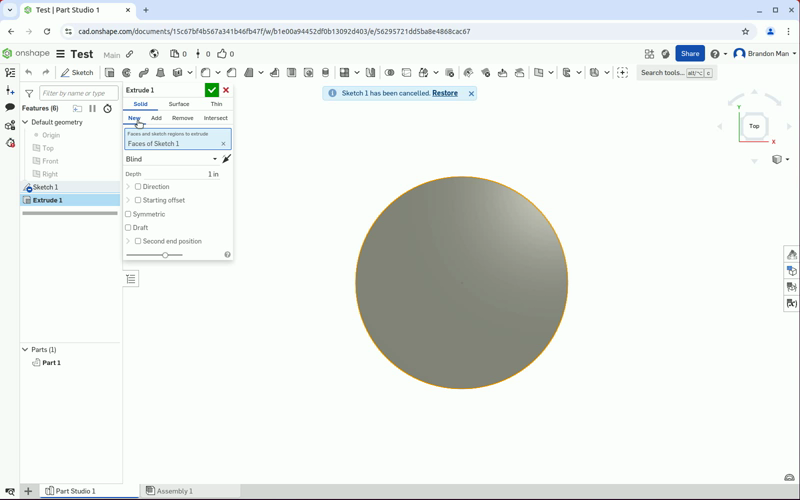
key(tab, 4)
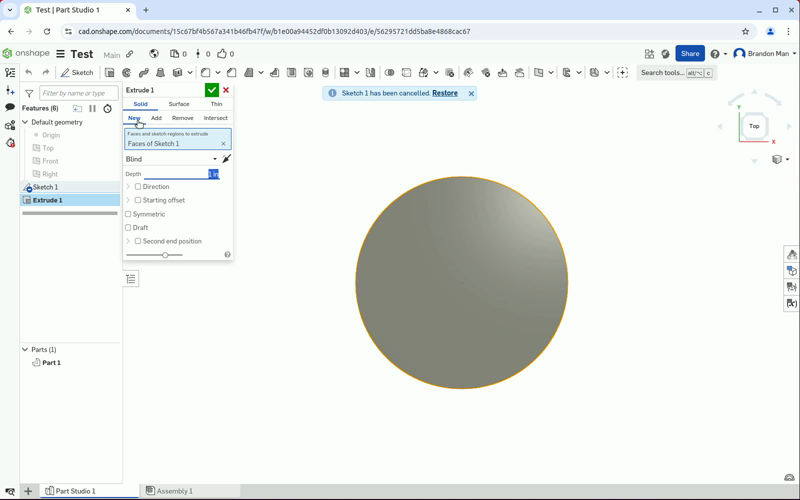
text(0.481)
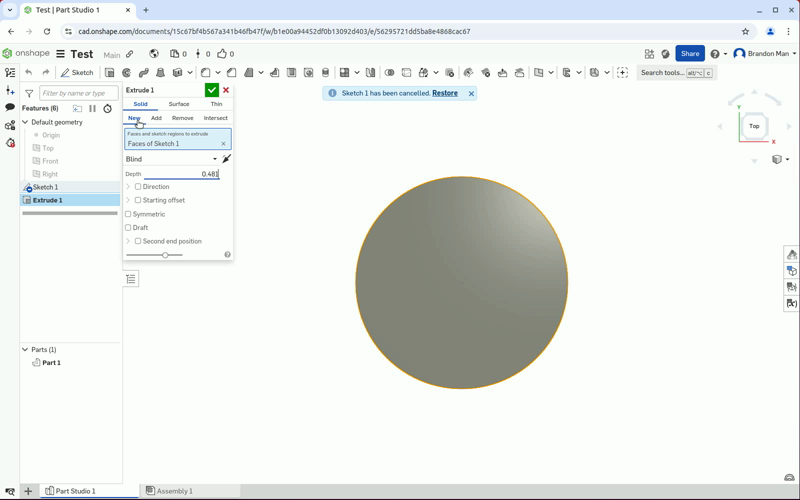
key(enter)
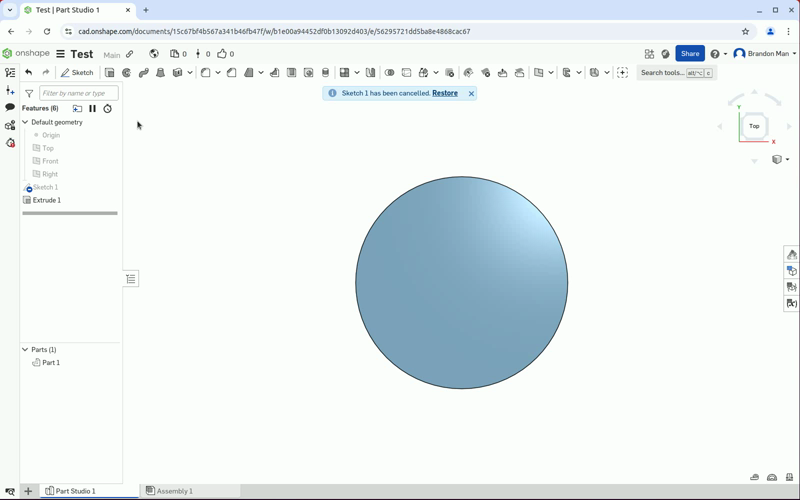
key(shift+h)
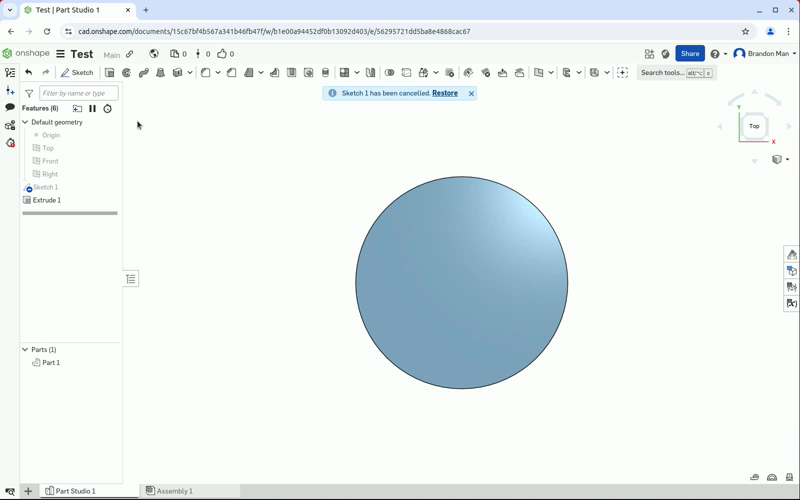
key(shift+h)
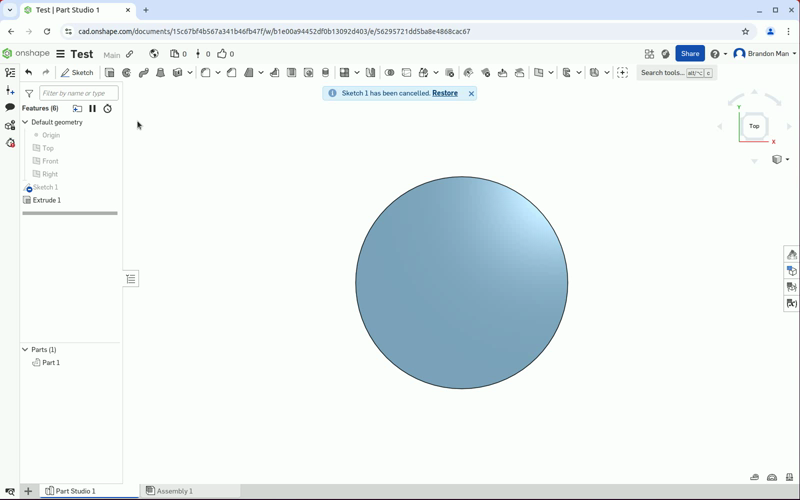
mouse_move(73, 189)
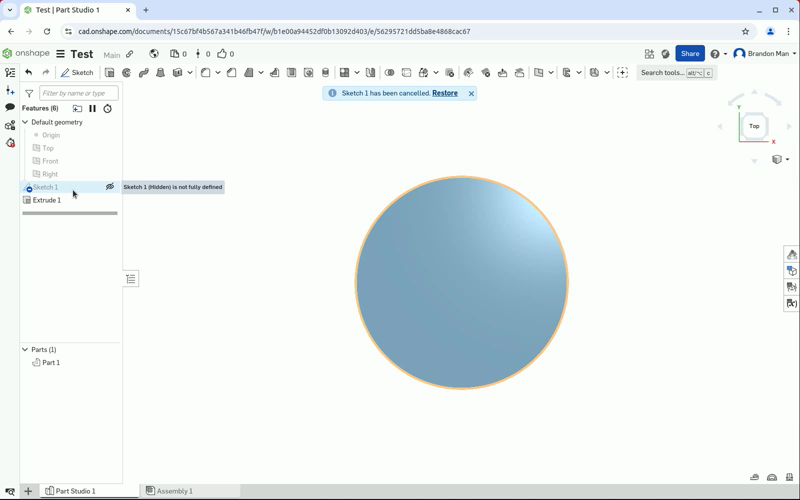
click(73, 189)
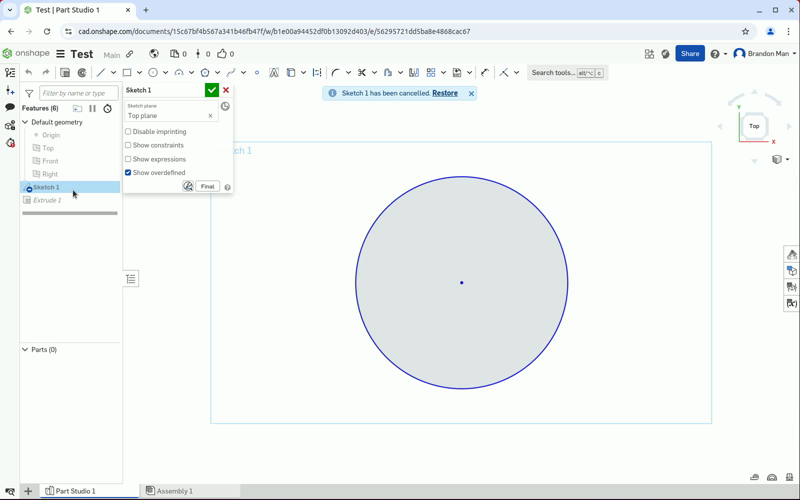
mouse_move(229, 92)
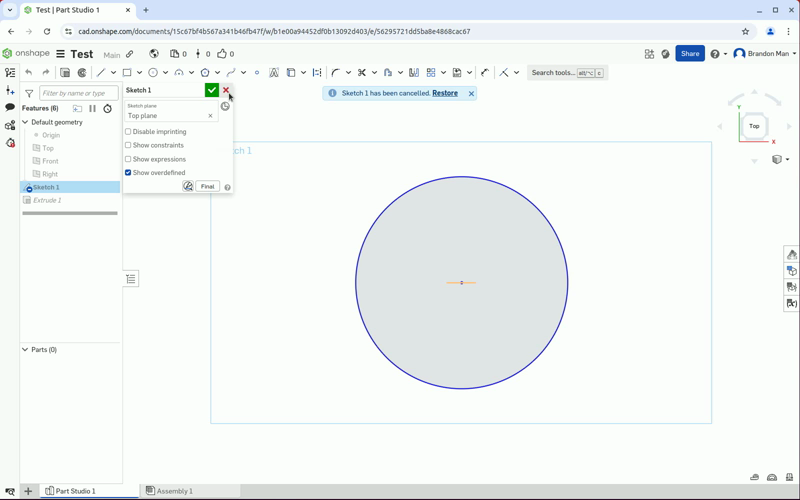
click(229, 92)
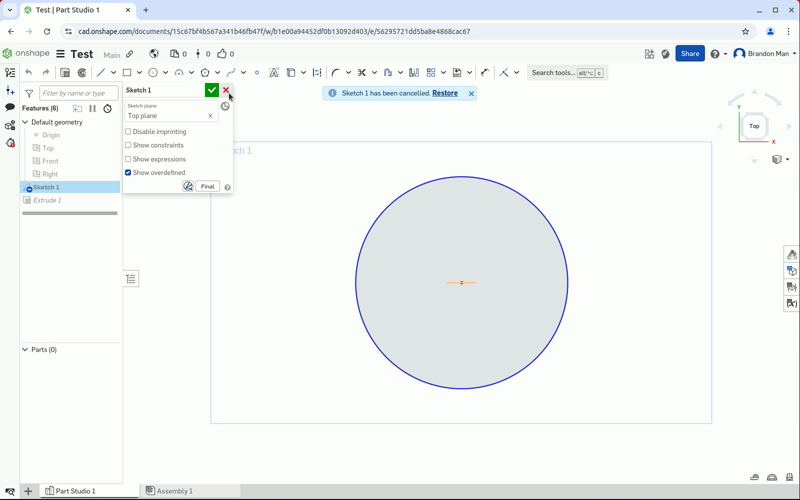
key(shift+s)
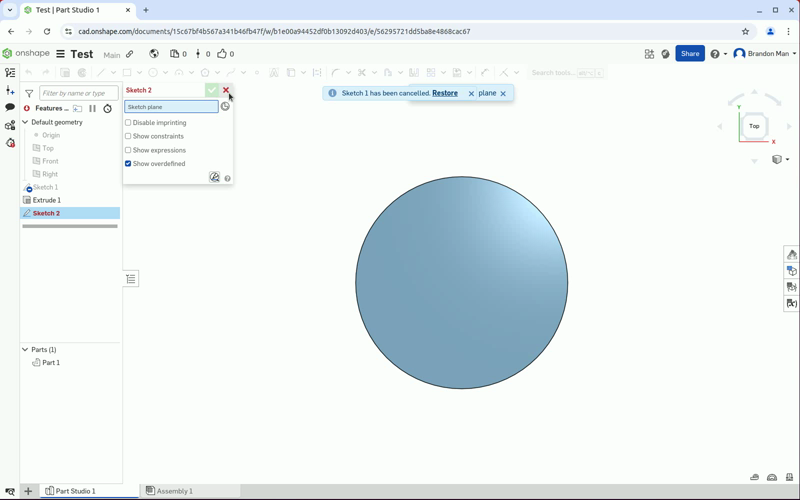
mouse_move(73, 150)
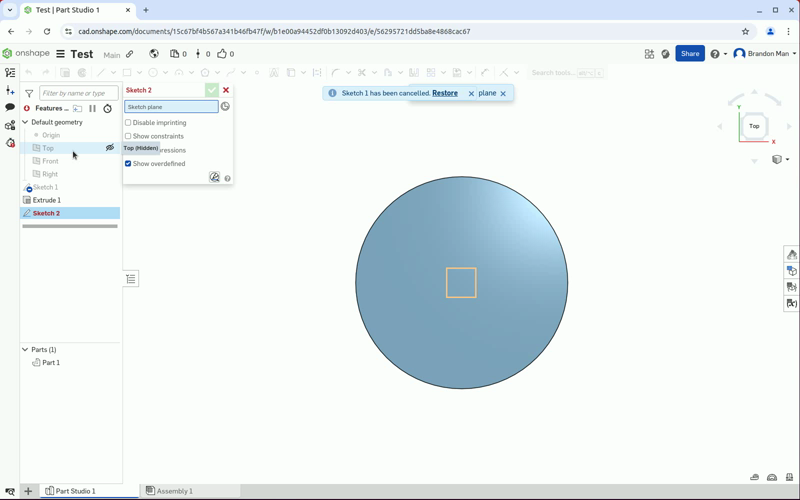
click(73, 150)
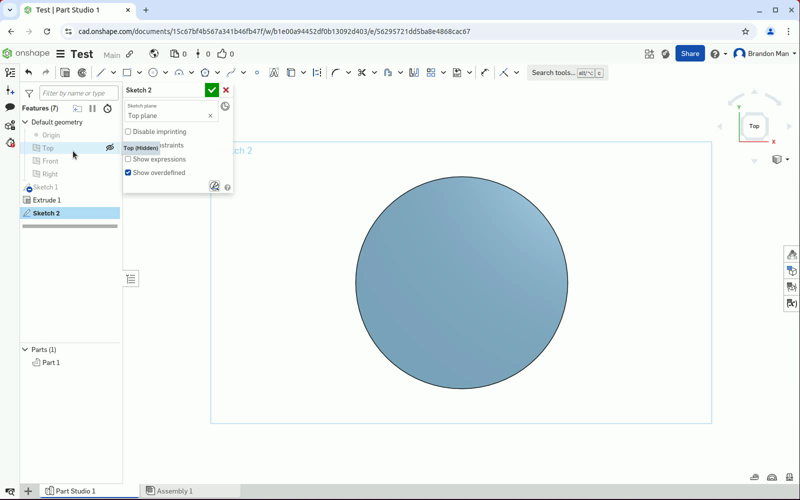
mouse_move(73, 352)
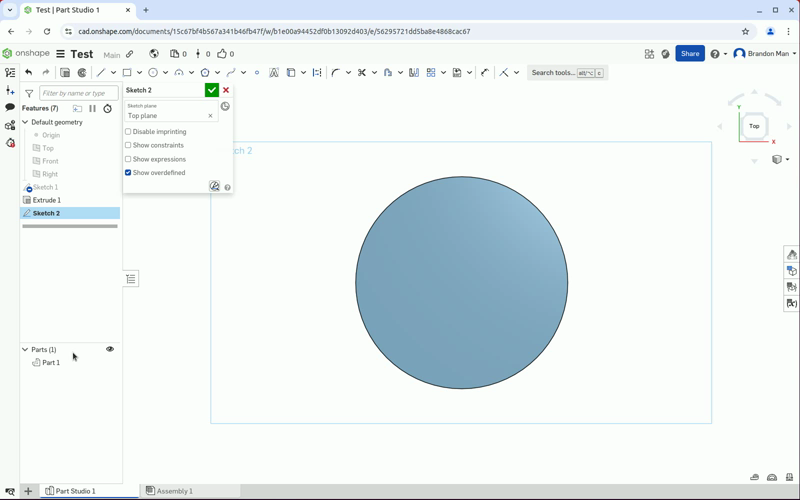
key(y)
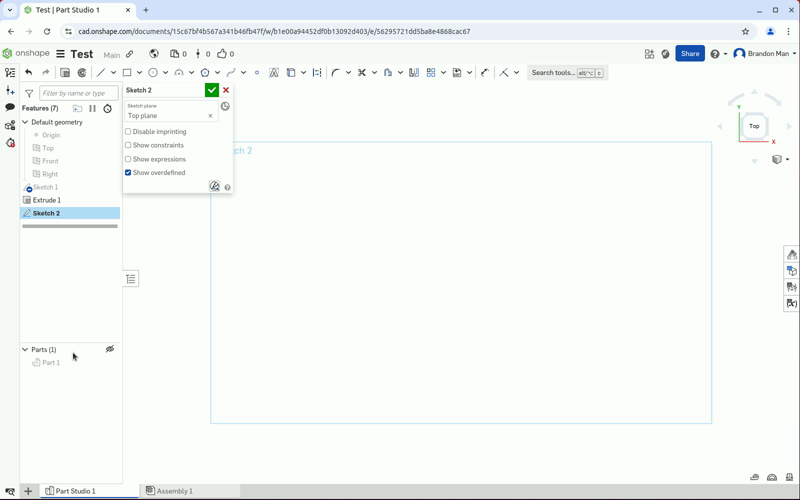
key(c)
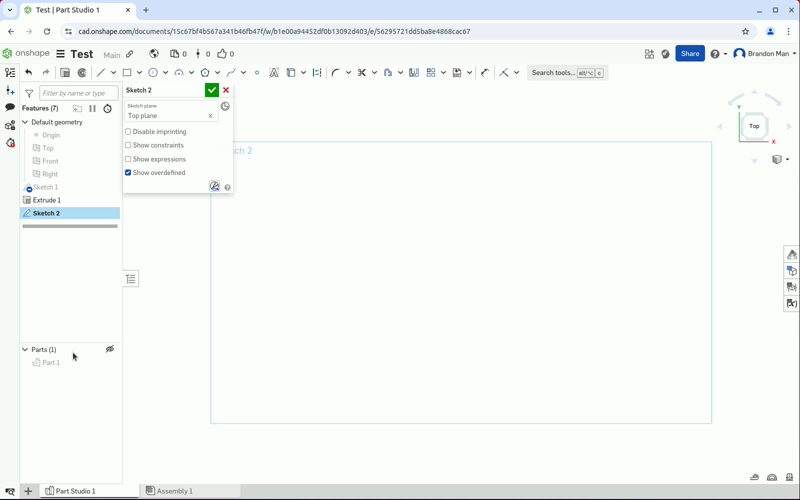
key_down(shift)
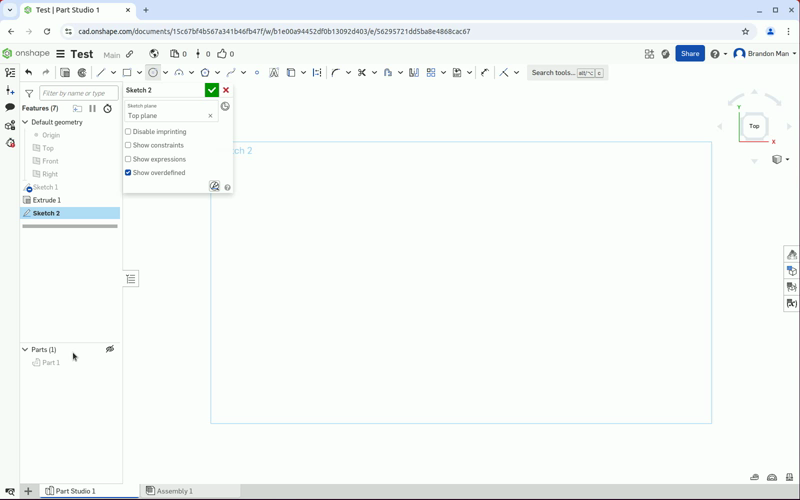
mouse_move(460, 282)
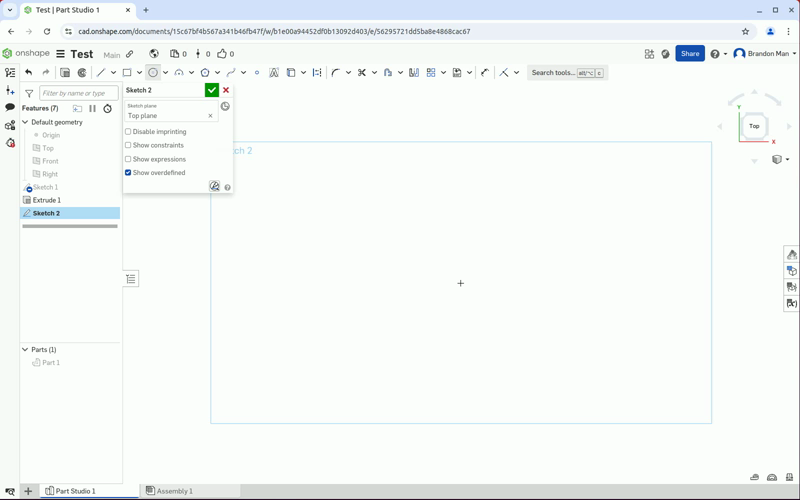
click(460, 282)
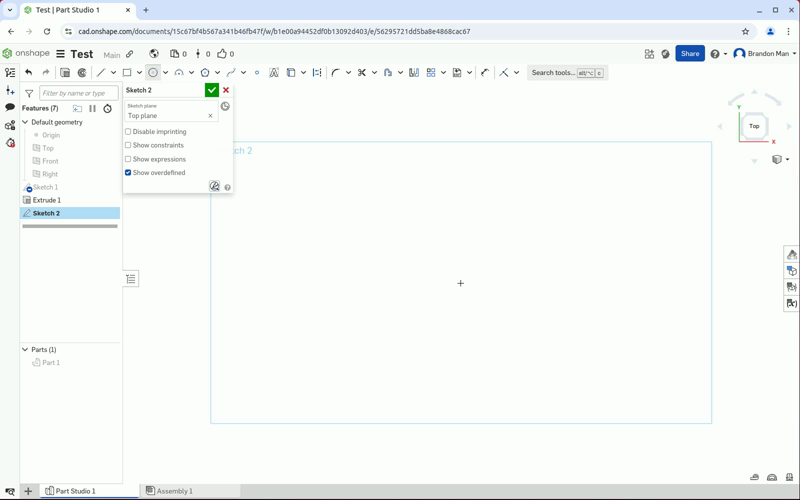
key_up(shift)
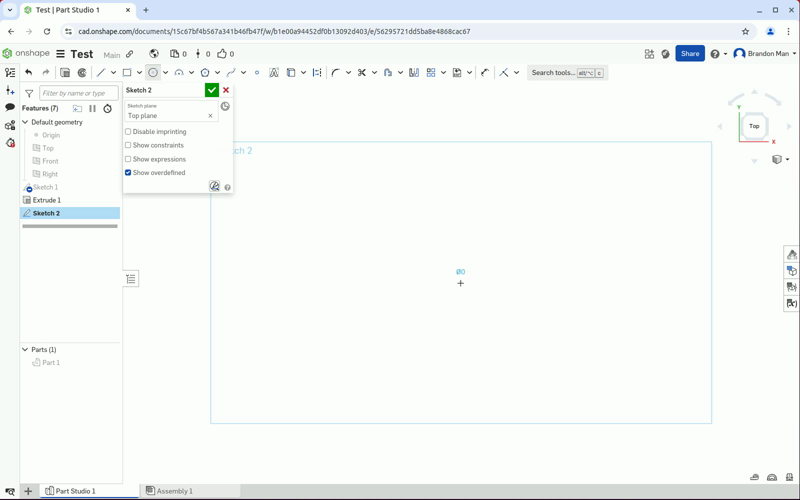
mouse_move(568, 282)
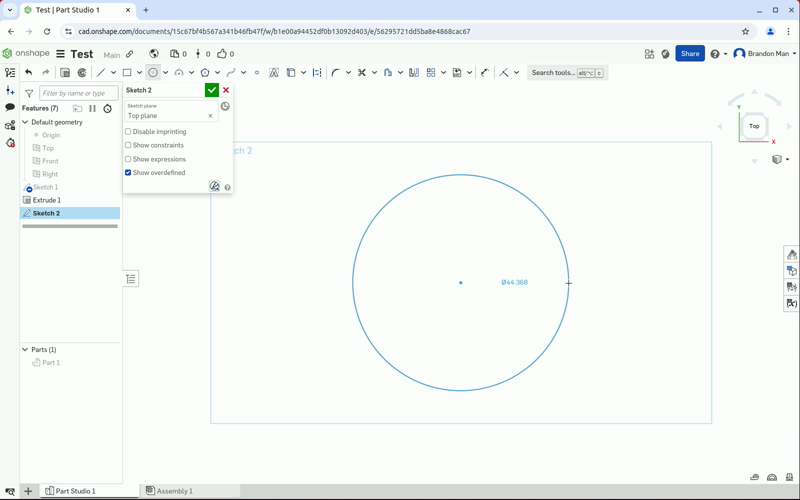
click(568, 282)
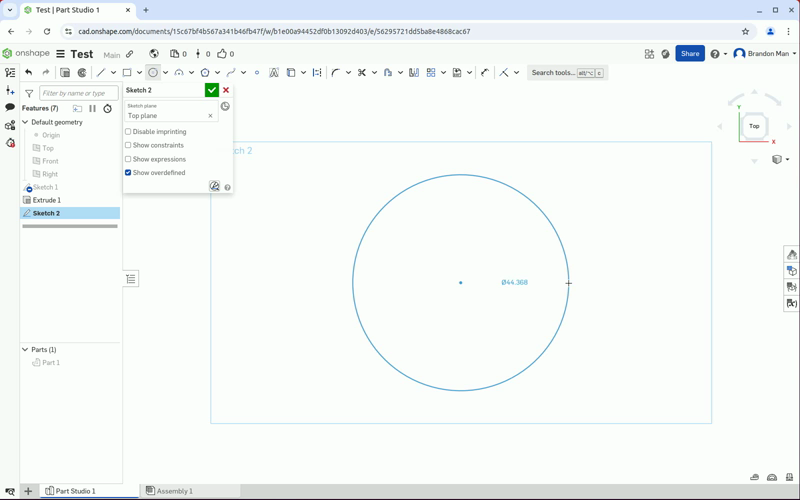
key(esc)
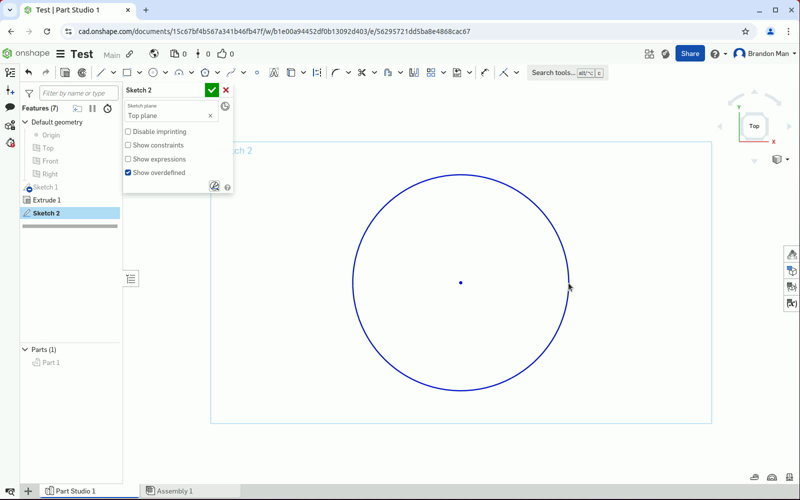
key(c)
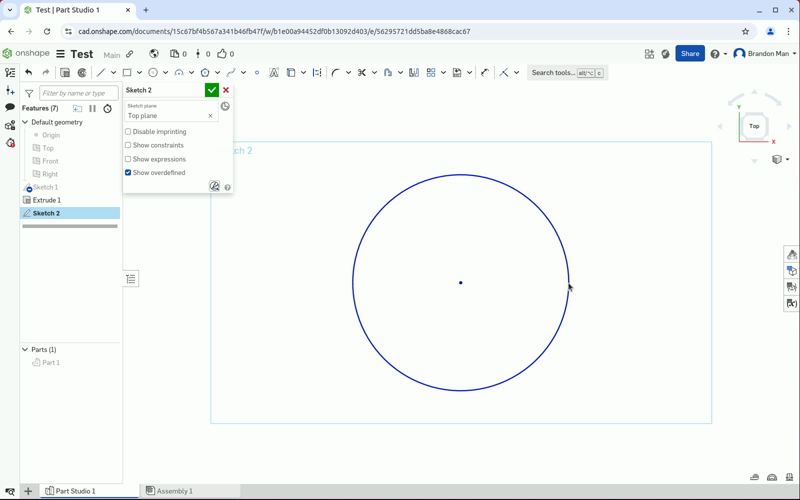
key_down(shift)
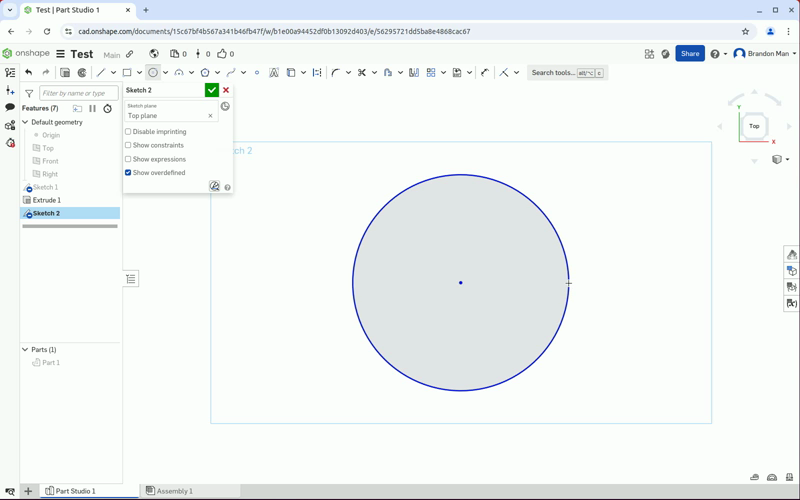
mouse_move(460, 282)
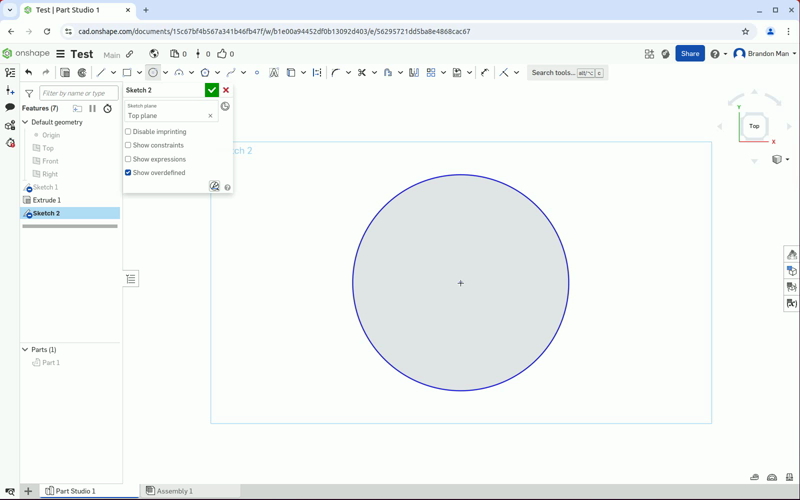
click(460, 282)
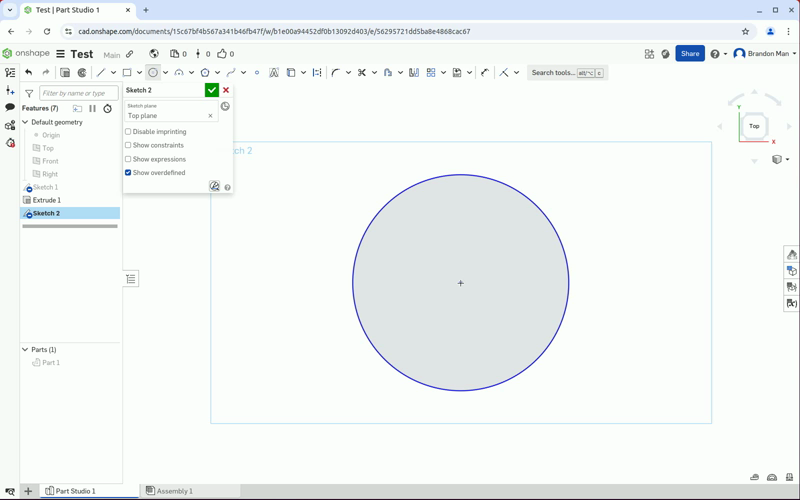
key_up(shift)
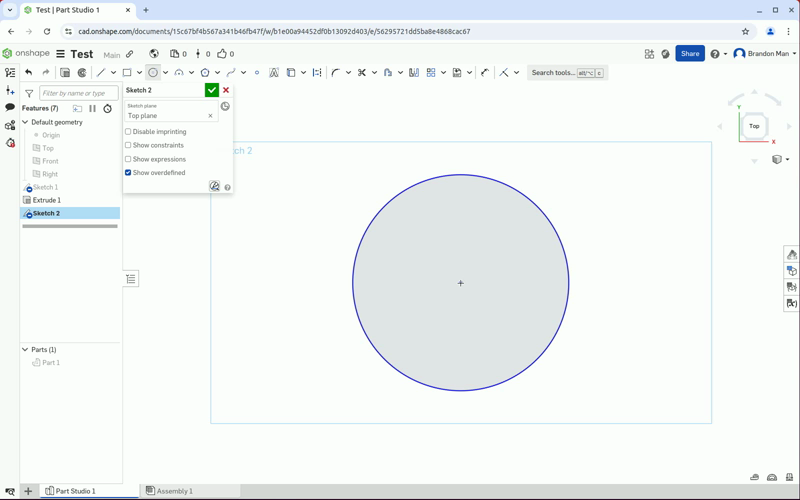
mouse_move(564, 282)
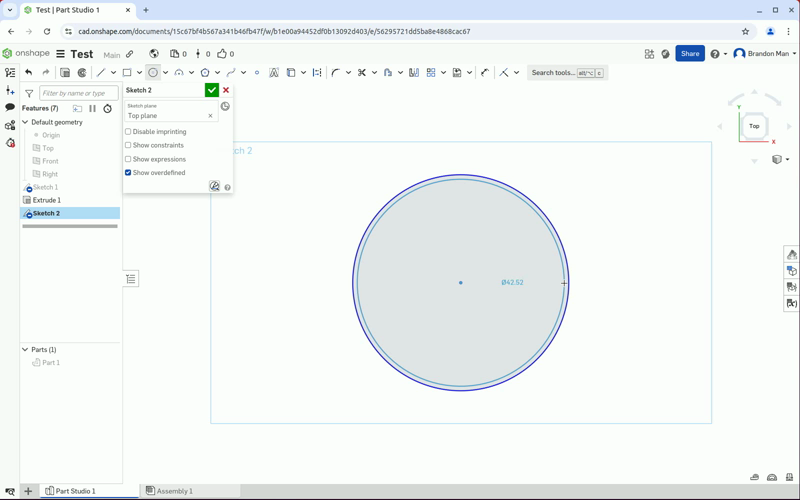
click(564, 282)
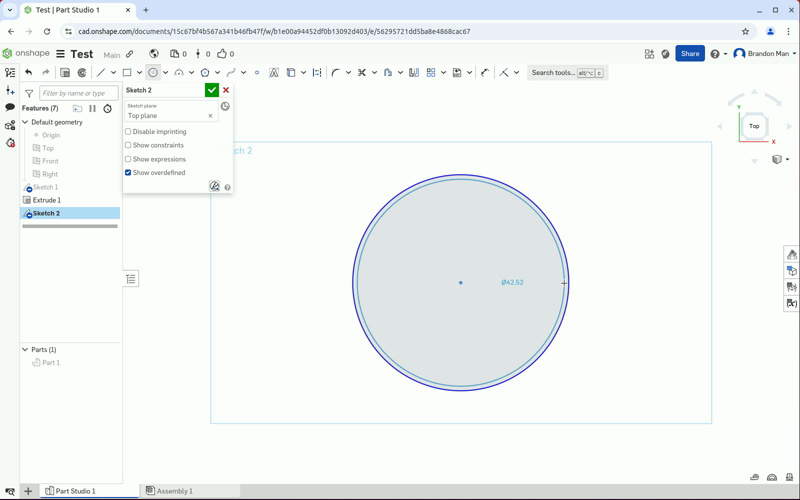
key(esc)
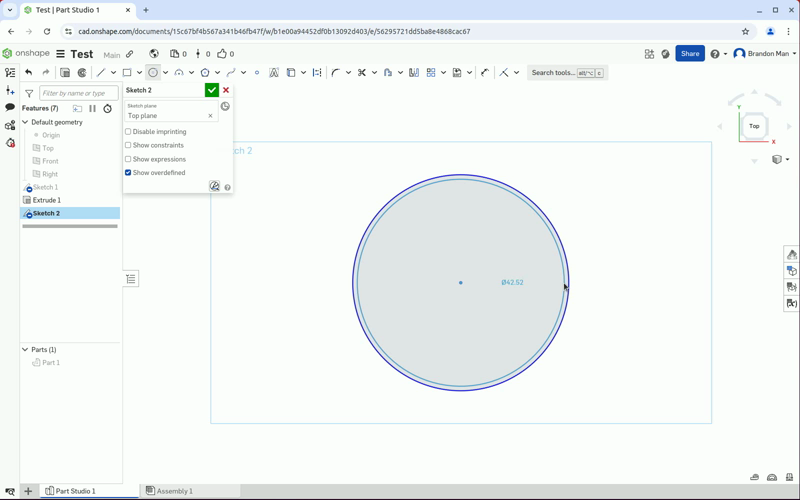
mouse_move(406, 373)
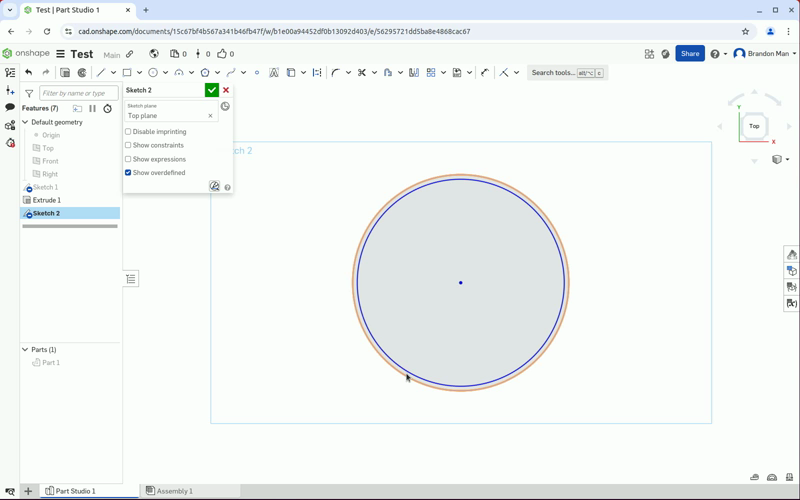
click(406, 373)
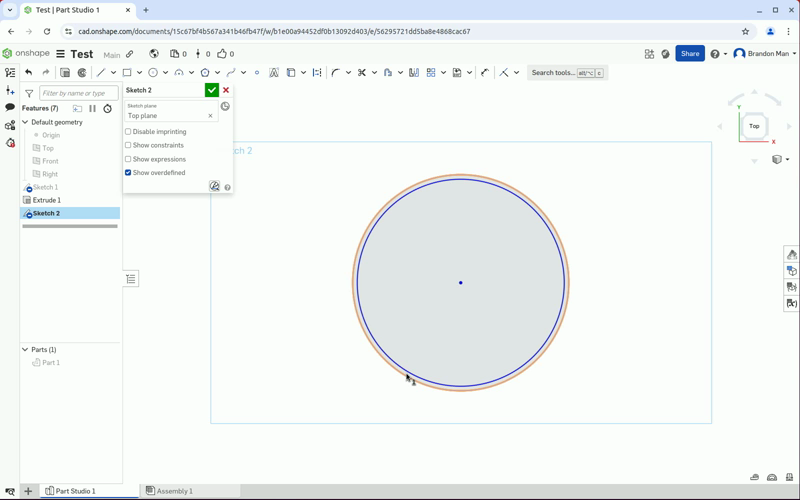
mouse_move(73, 352)
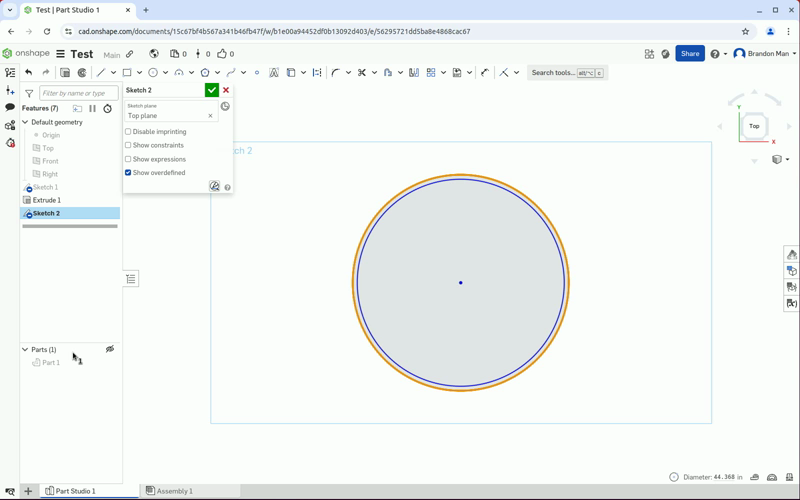
key(shift+y)
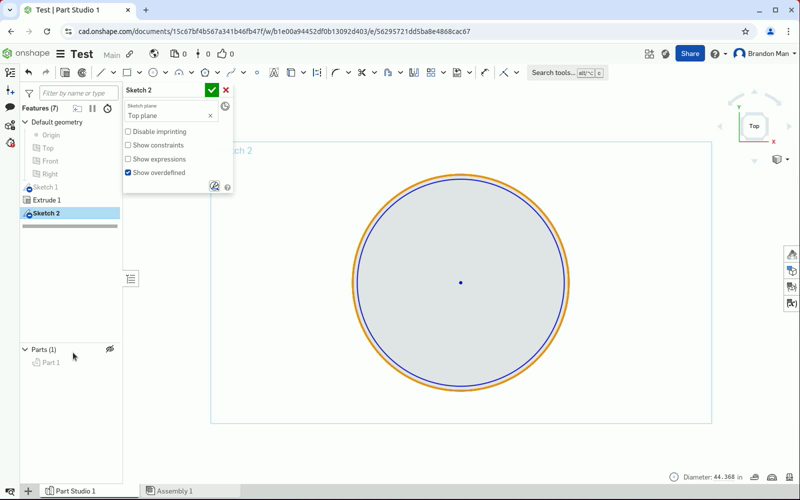
key(shift+e)
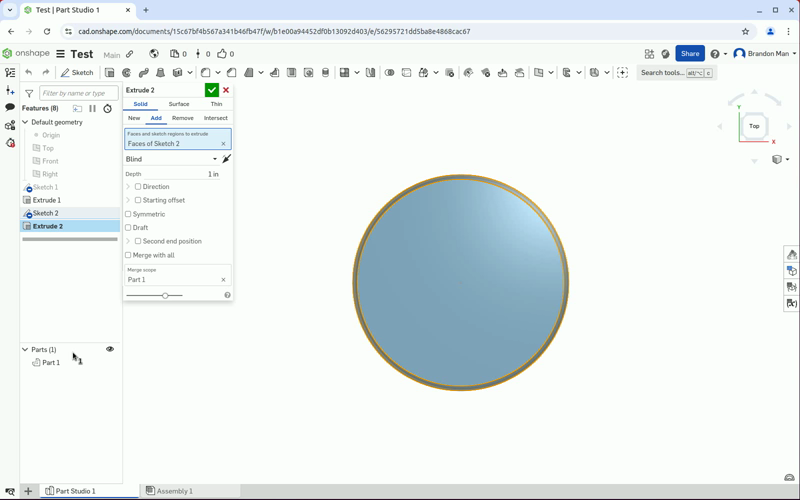
mouse_move(143, 106)
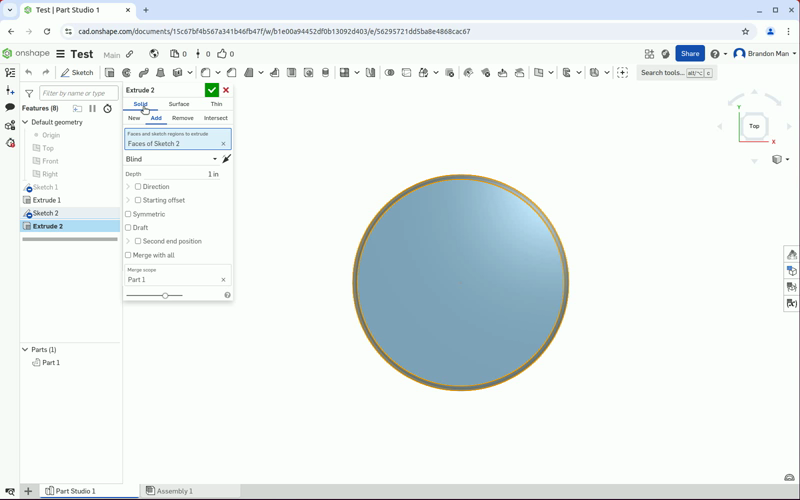
click(143, 106)
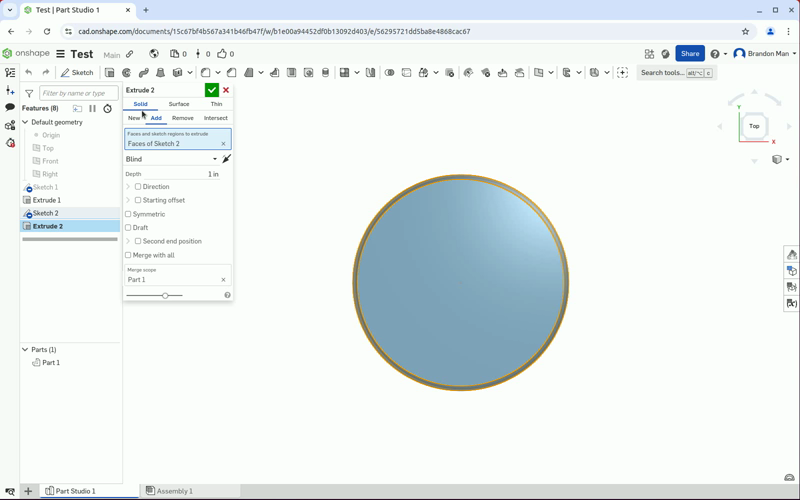
mouse_move(137, 120)
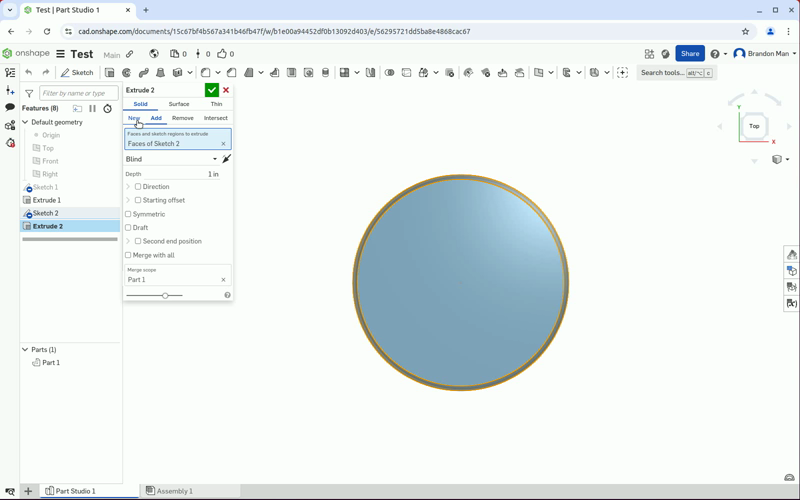
click(137, 120)
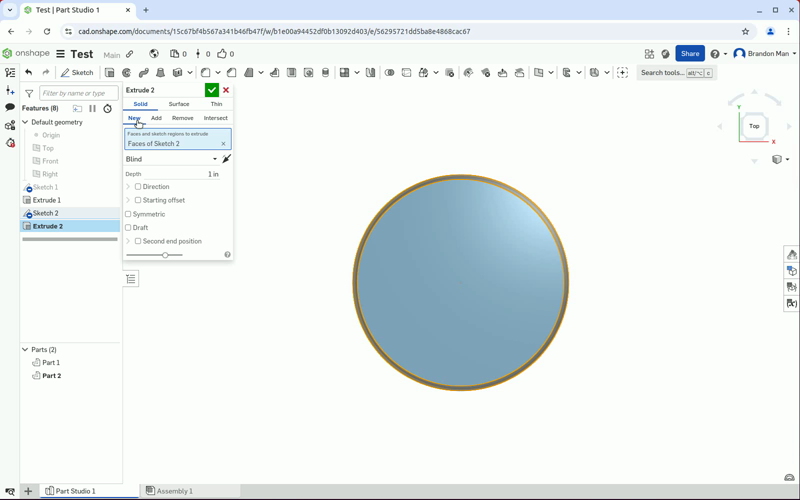
key(tab, 4)
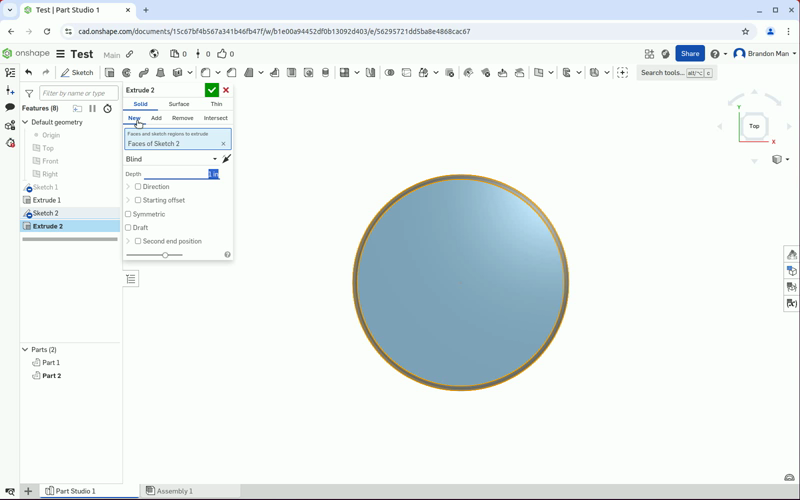
text(1.685)
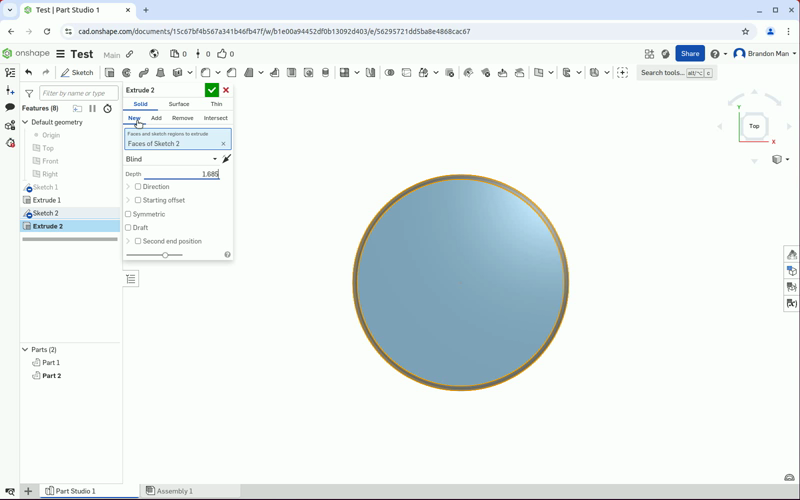
key(enter)
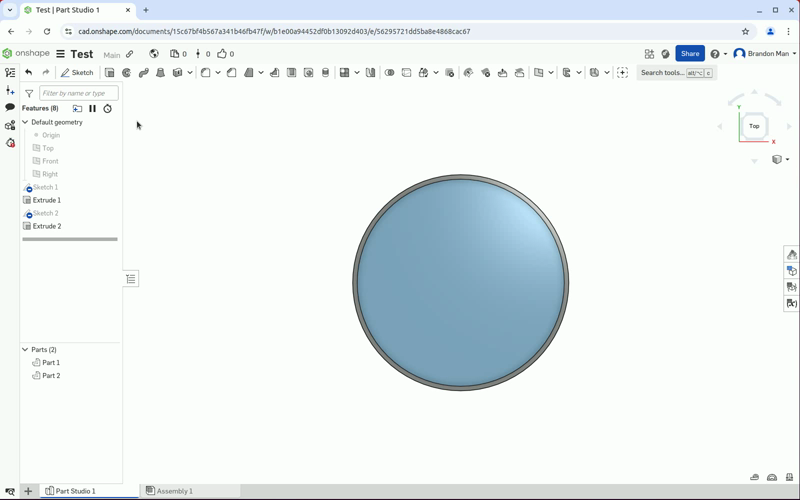
key(shift+h)
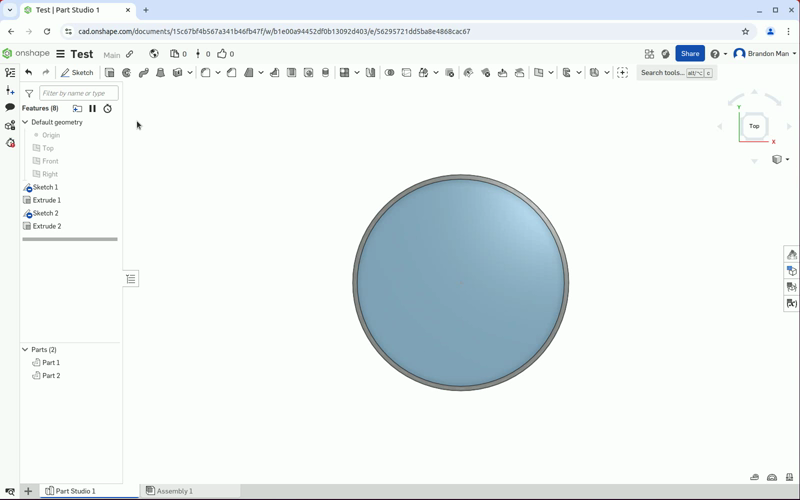
key(shift+h)
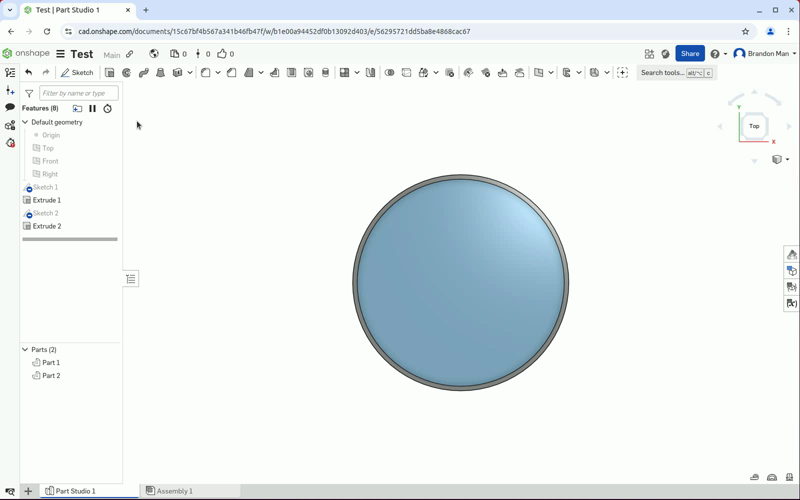
mouse_move(73, 189)
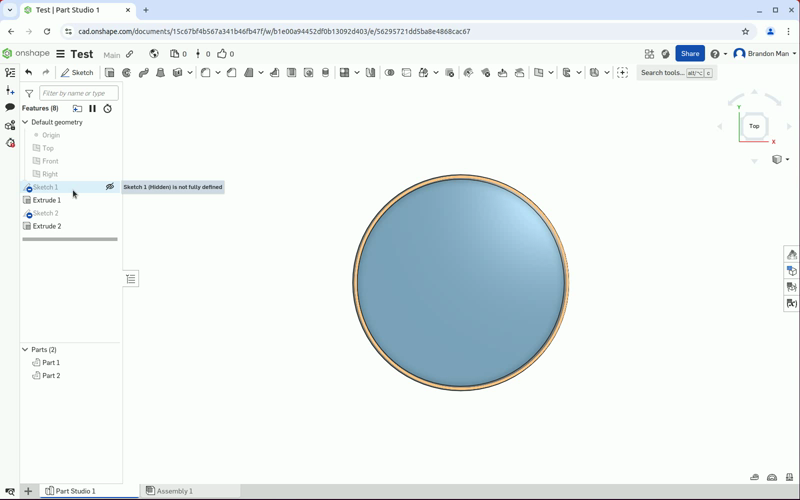
click(73, 189)
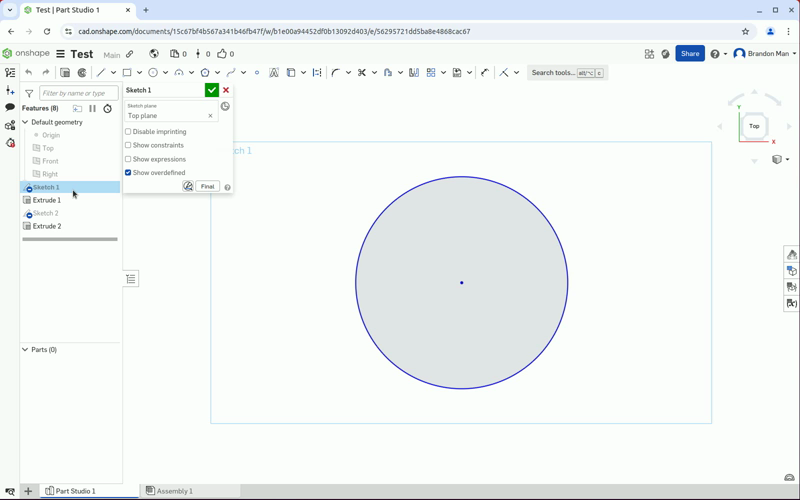
mouse_move(229, 92)
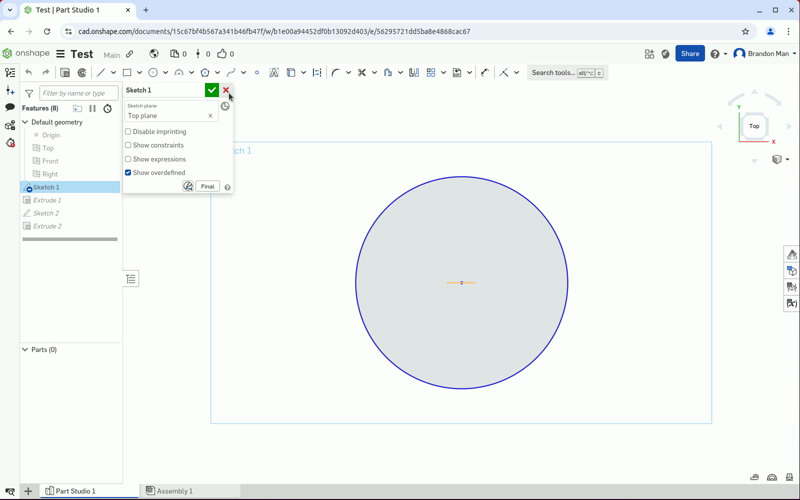
click(229, 92)
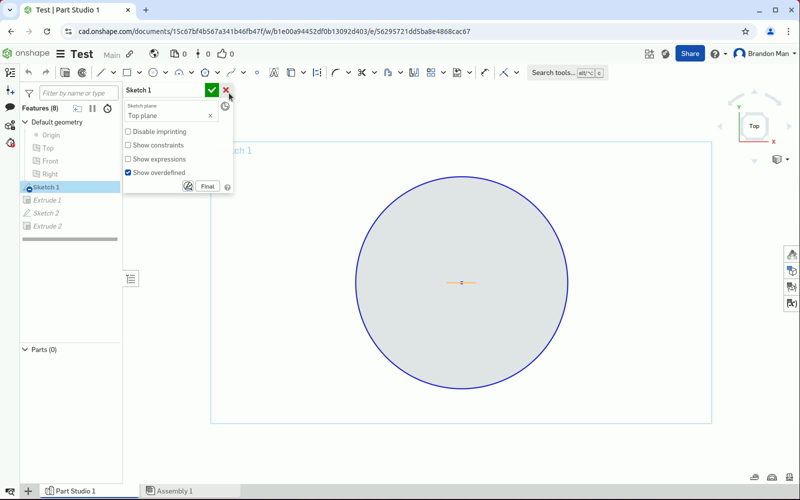
key(shift+s)
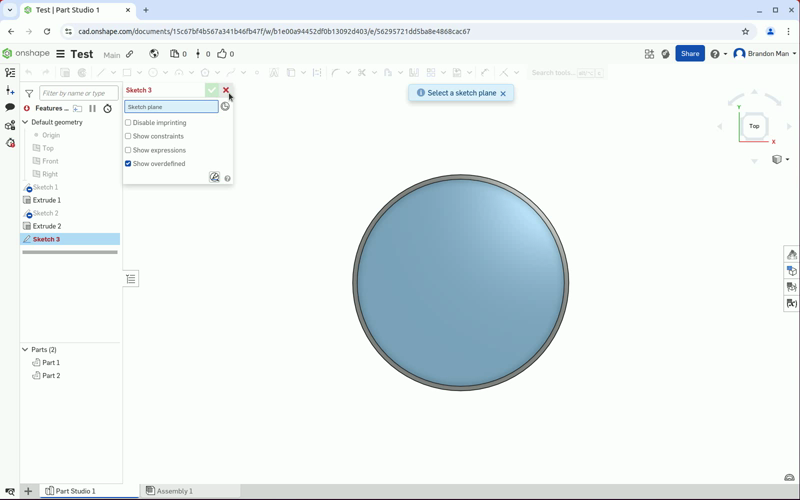
mouse_move(73, 150)
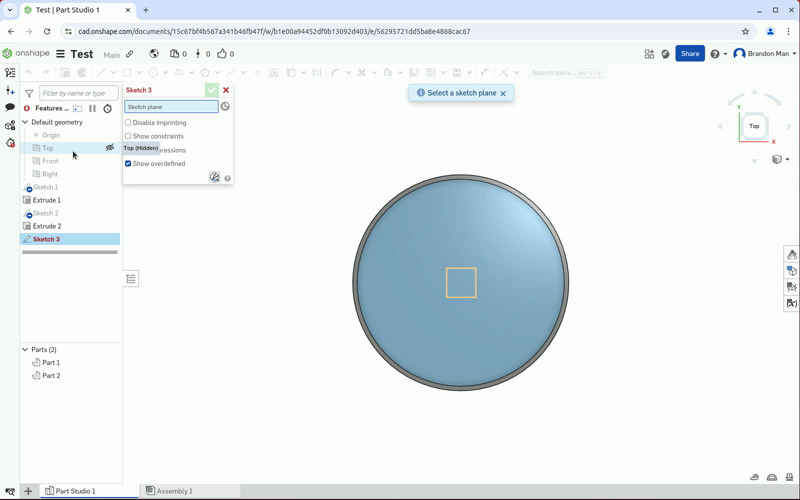
click(73, 150)
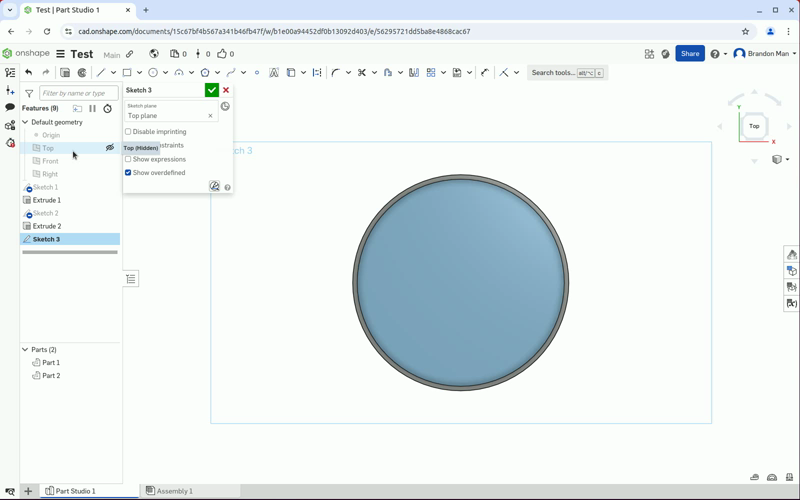
mouse_move(73, 352)
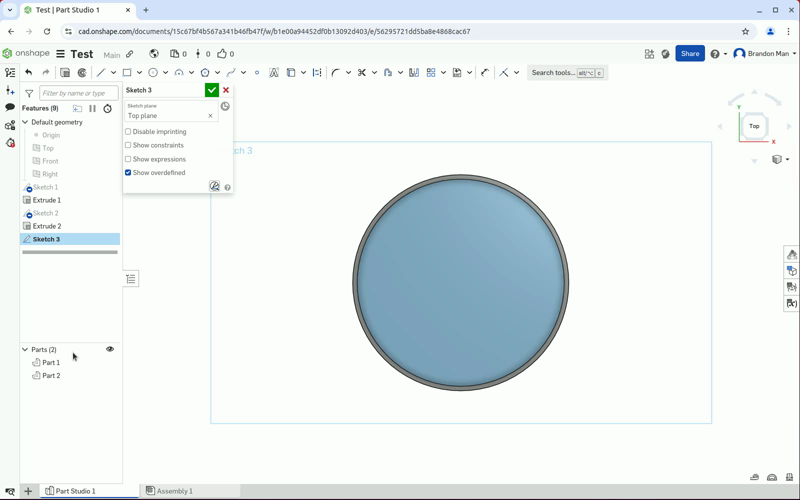
key(y)
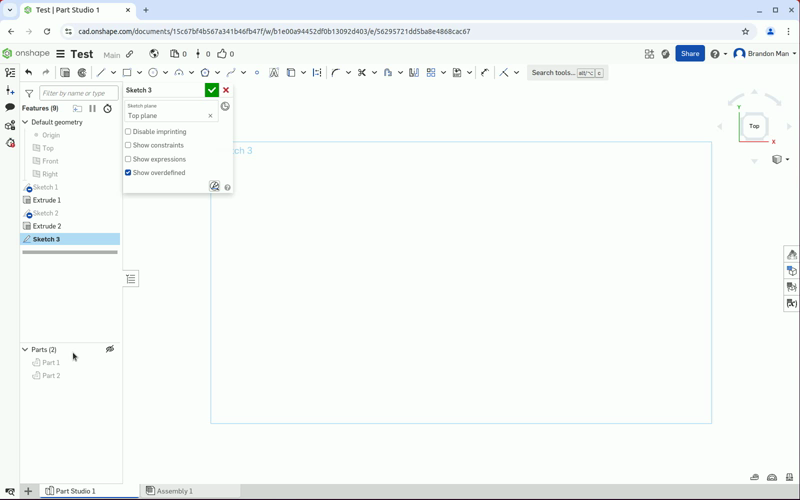
key(a)
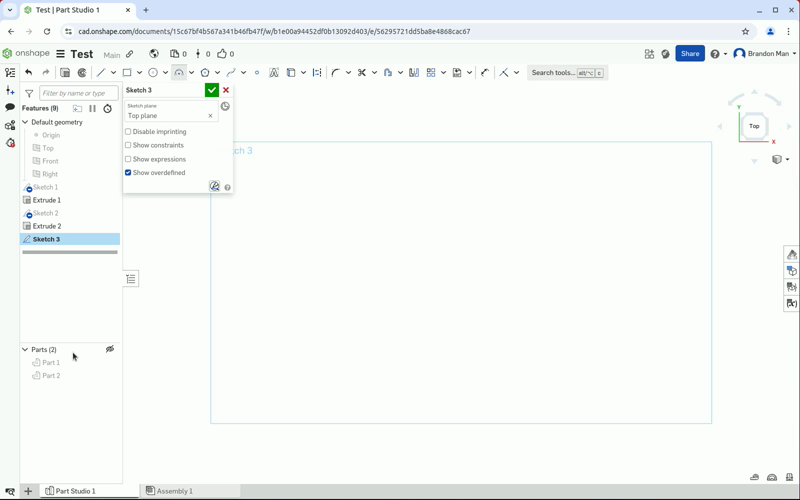
key_down(shift)
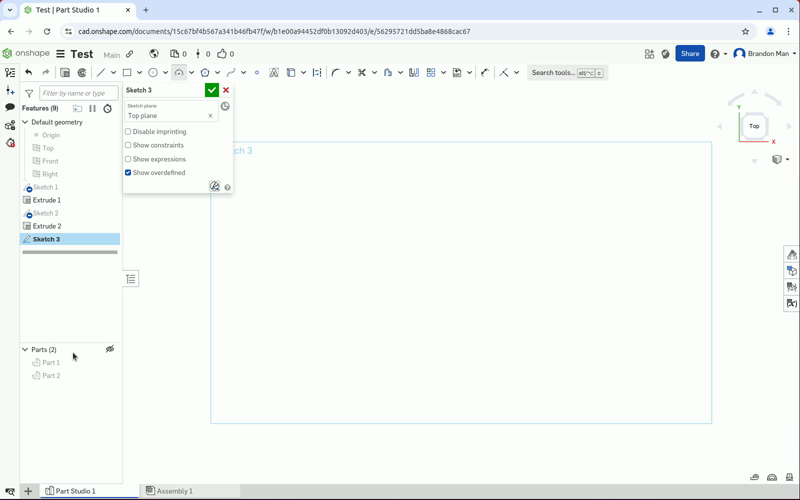
mouse_move(524, 199)
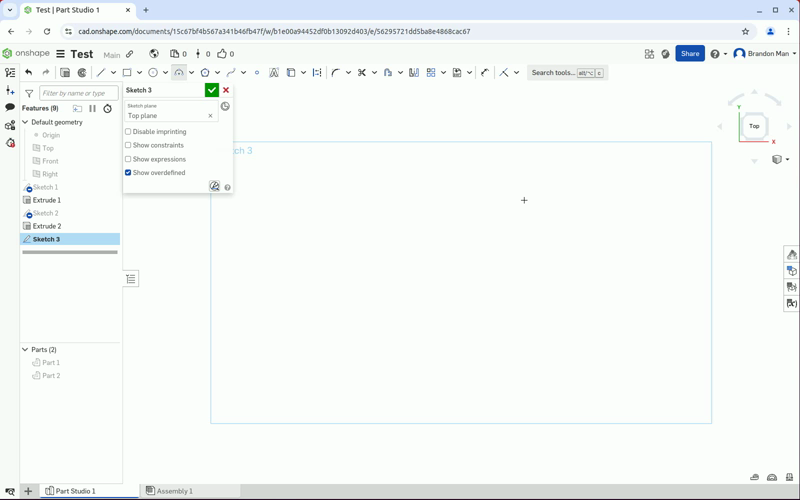
click(524, 199)
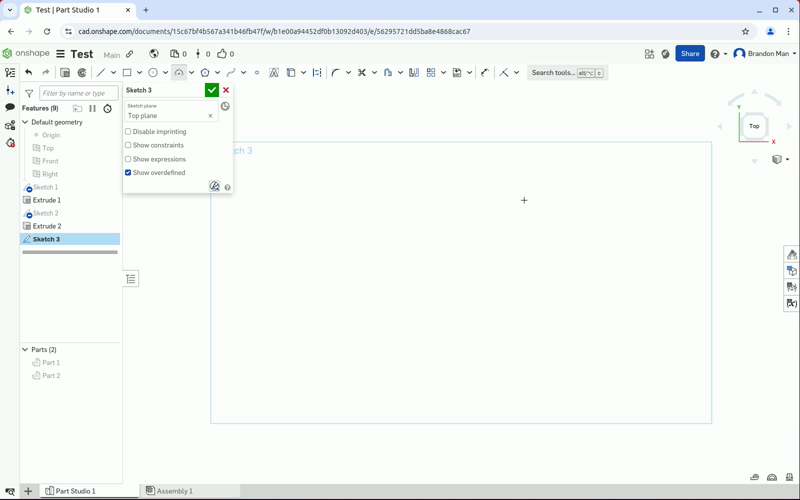
key_up(shift)
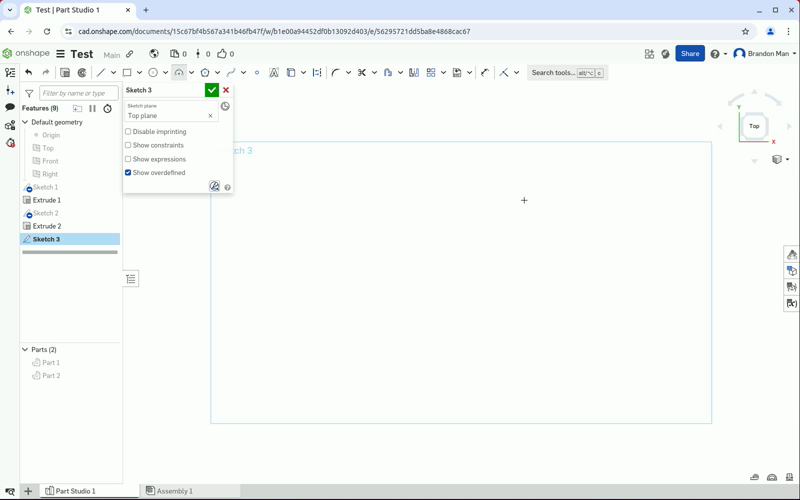
key_down(shift)
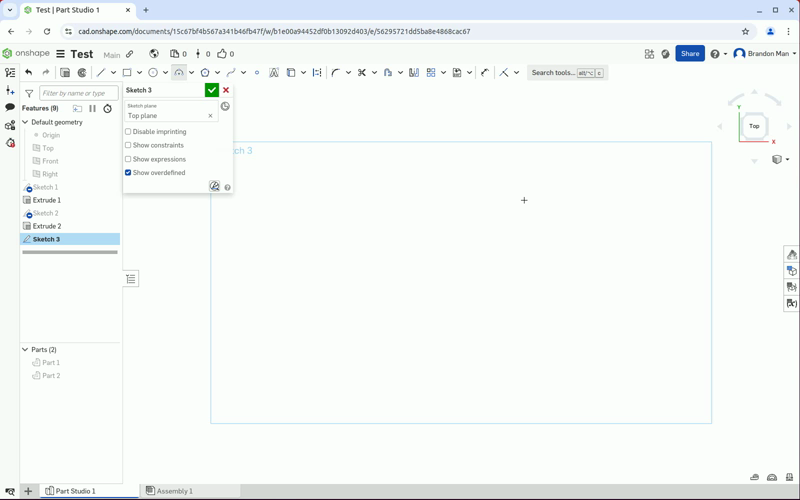
mouse_move(557, 242)
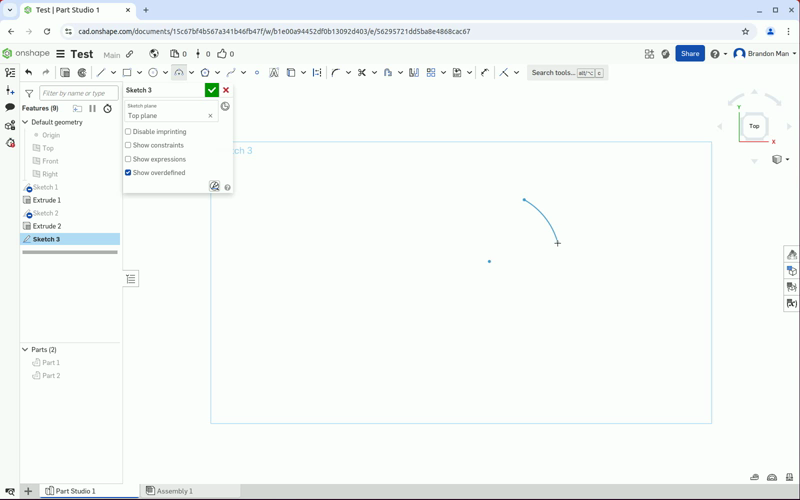
click(557, 242)
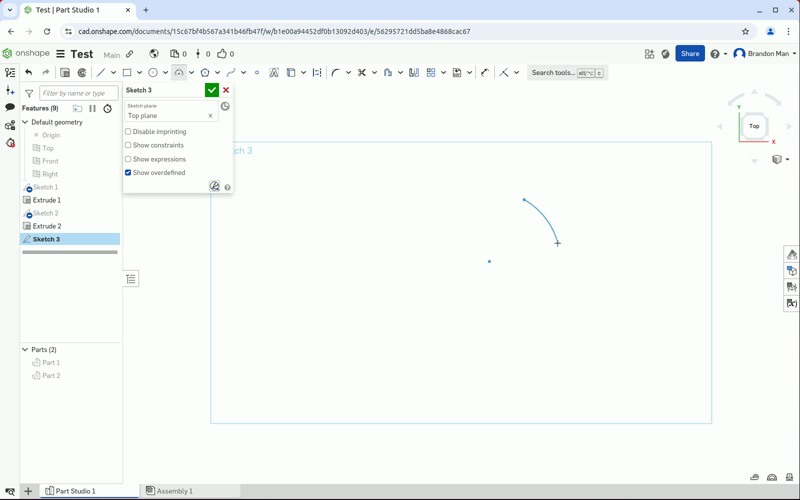
mouse_move(543, 219)
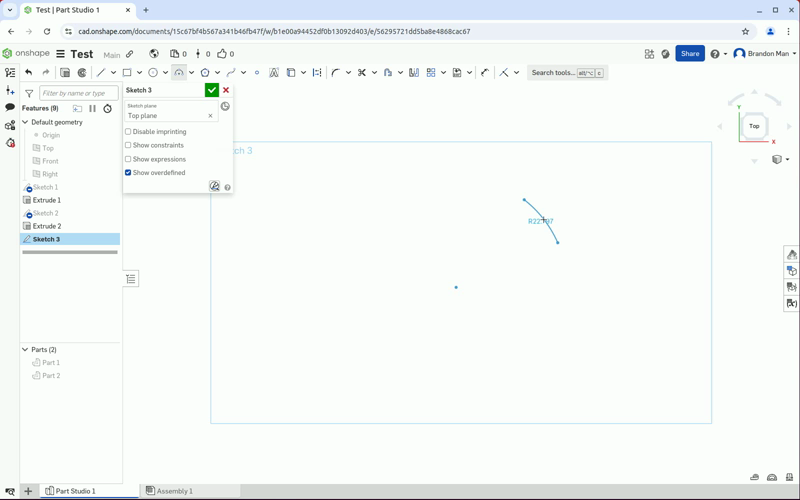
click(543, 219)
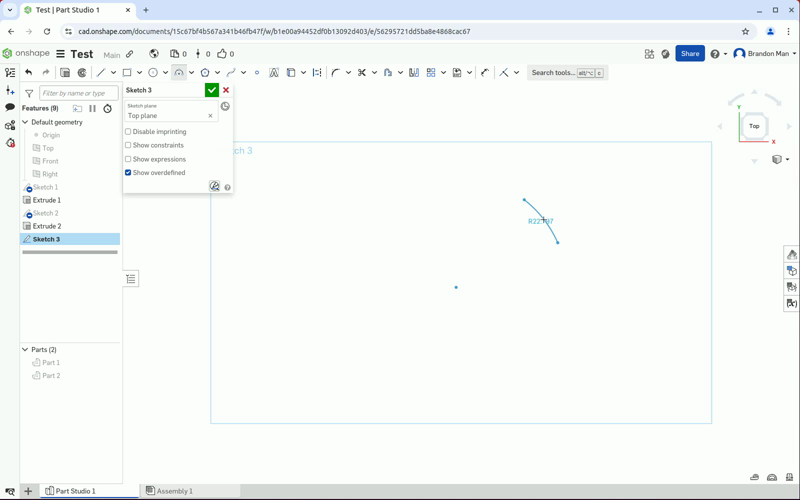
key_up(shift)
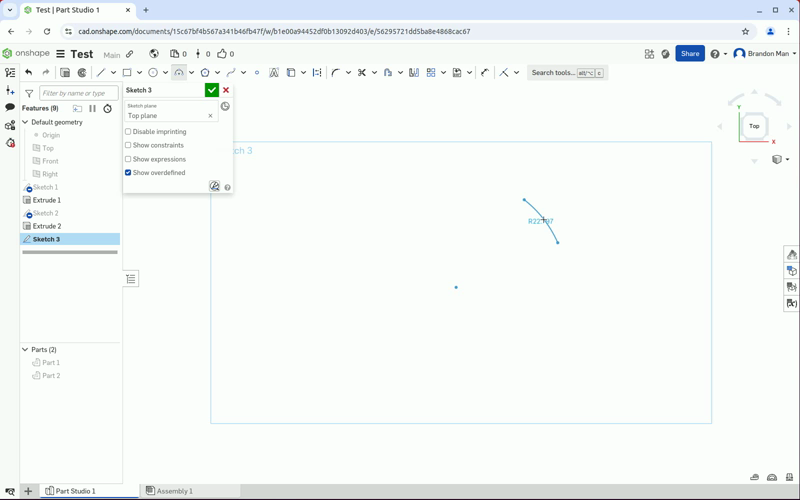
mouse_move(557, 242)
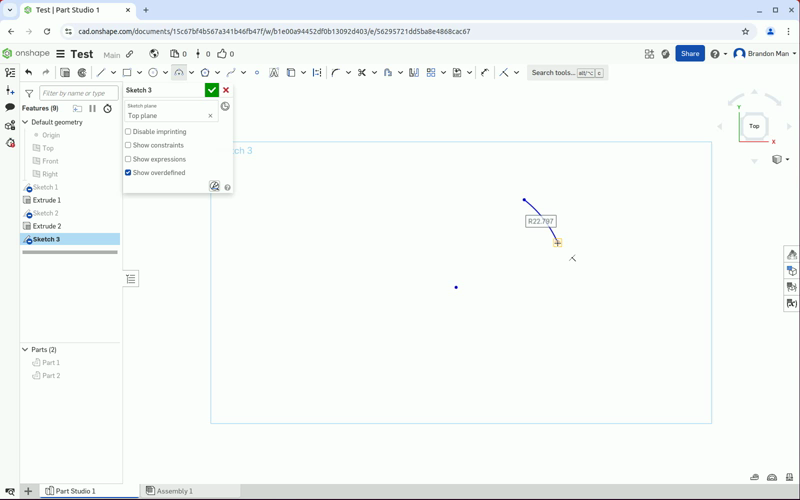
click(557, 242)
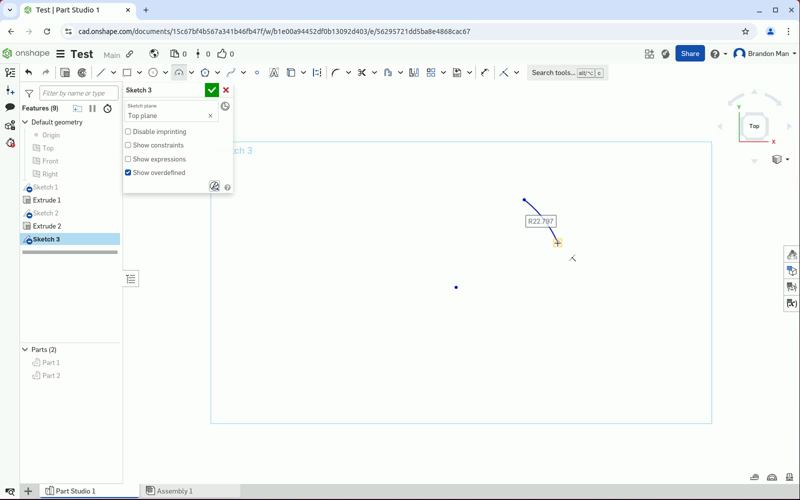
mouse_move(524, 199)
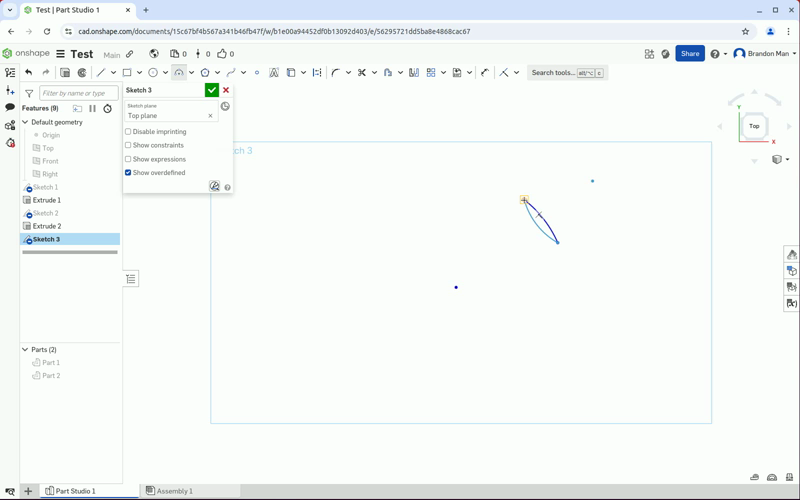
click(524, 199)
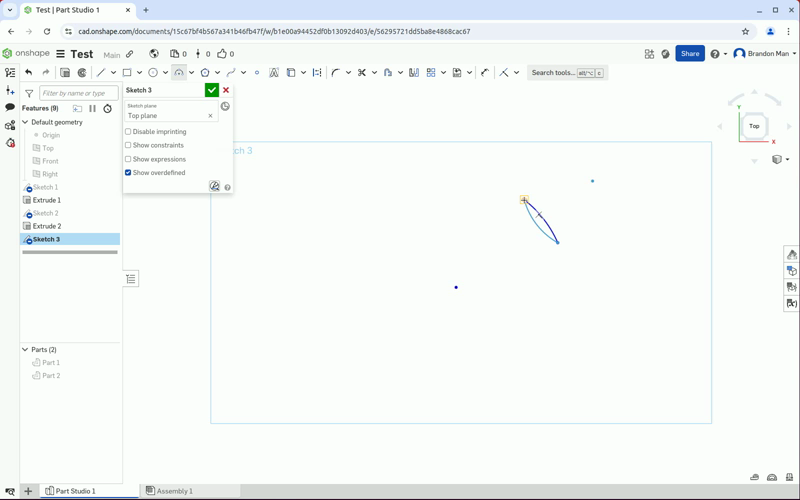
key_down(shift)
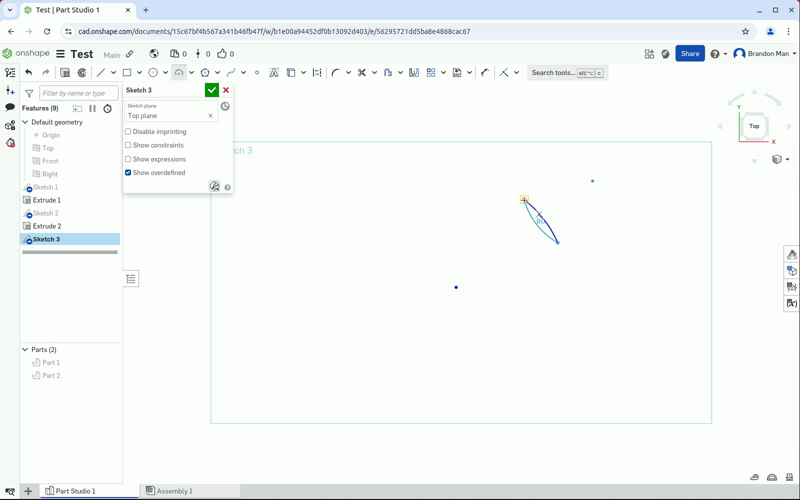
mouse_move(568, 199)
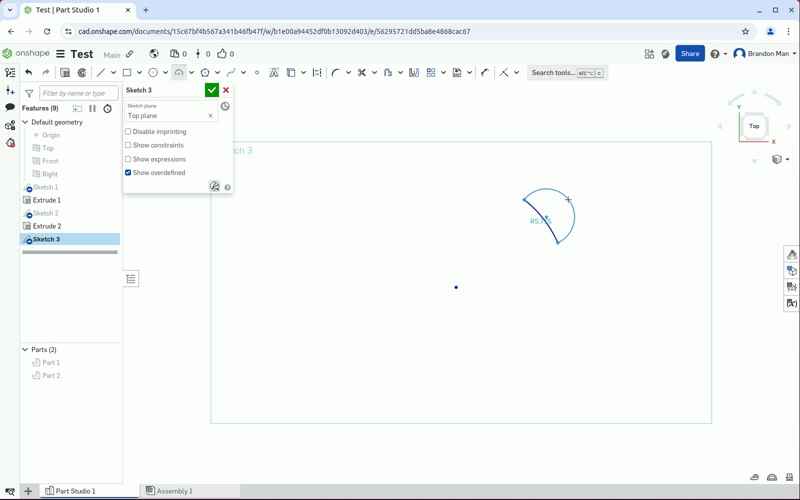
click(568, 199)
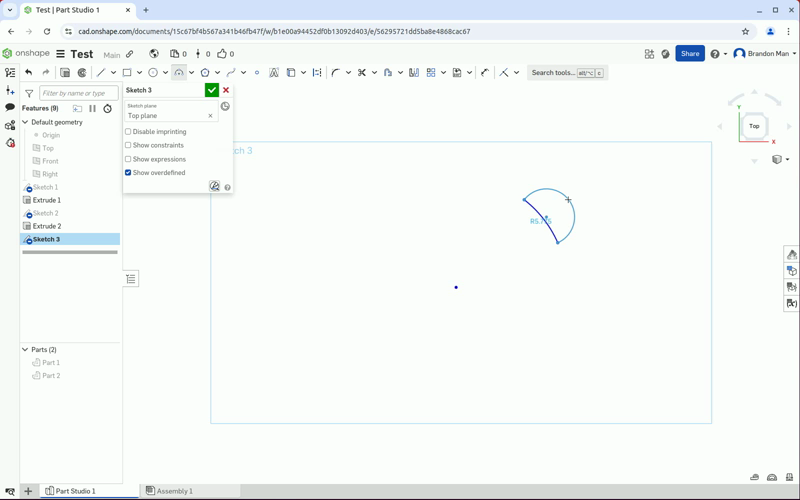
key_up(shift)
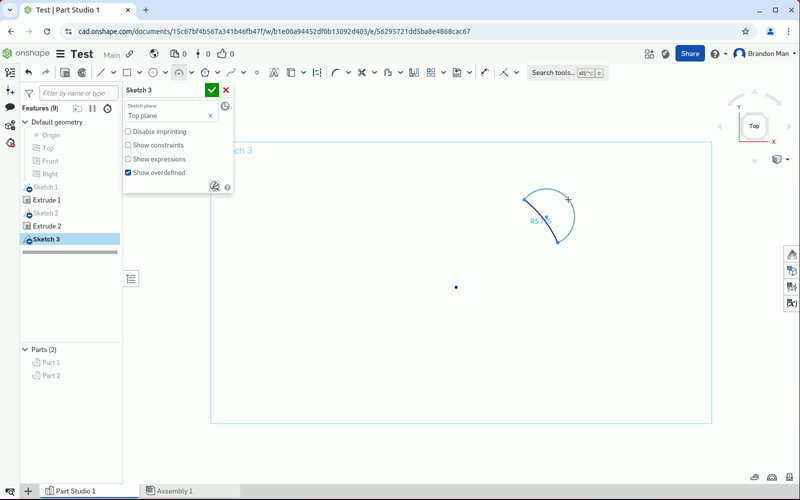
key(esc)
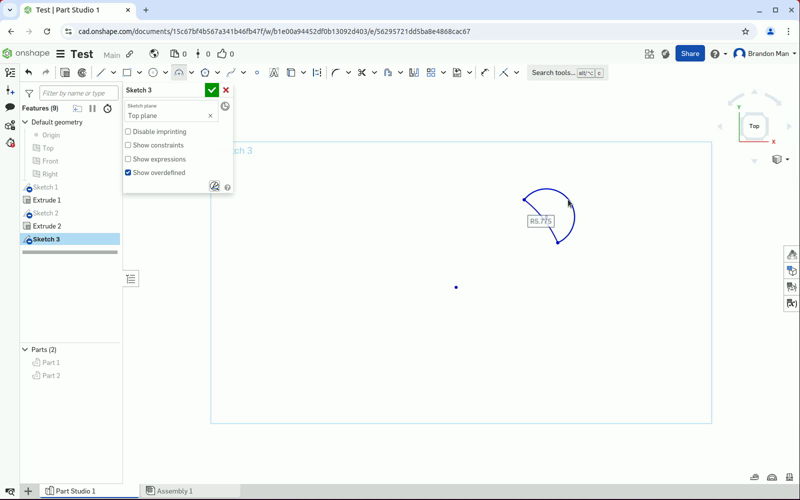
mouse_move(548, 208)
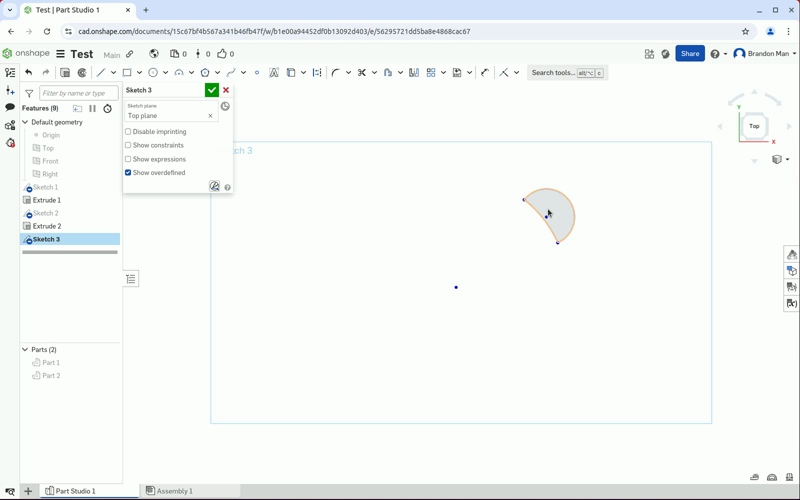
scroll(6)
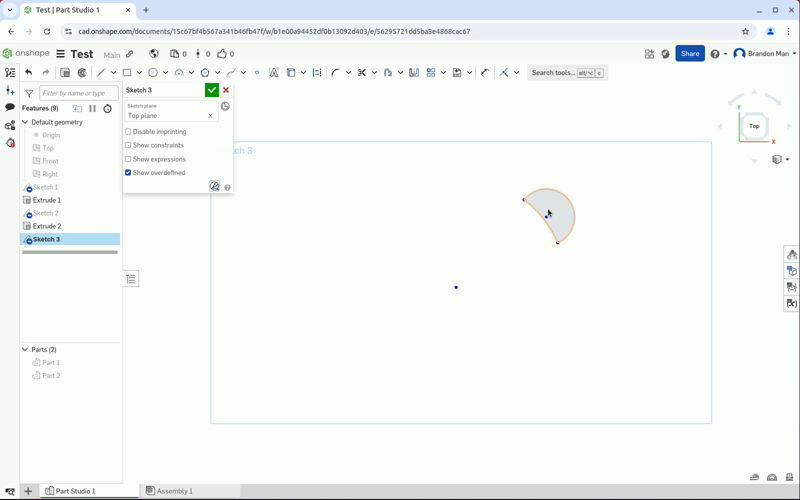
scroll(6)
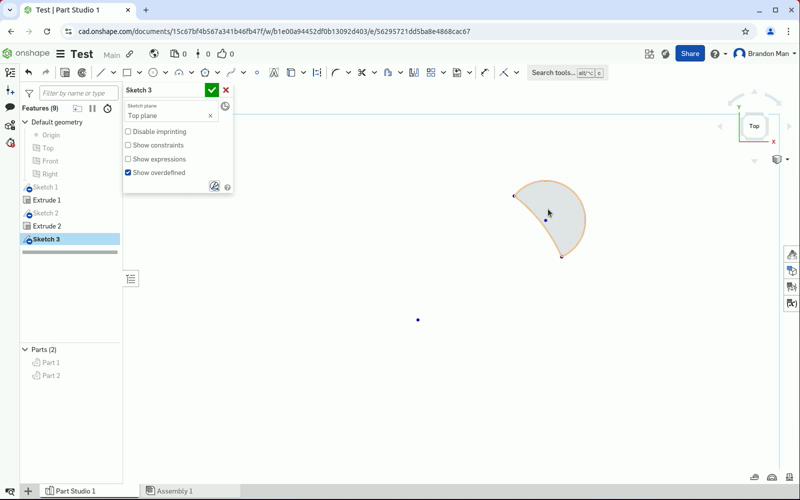
scroll(6)
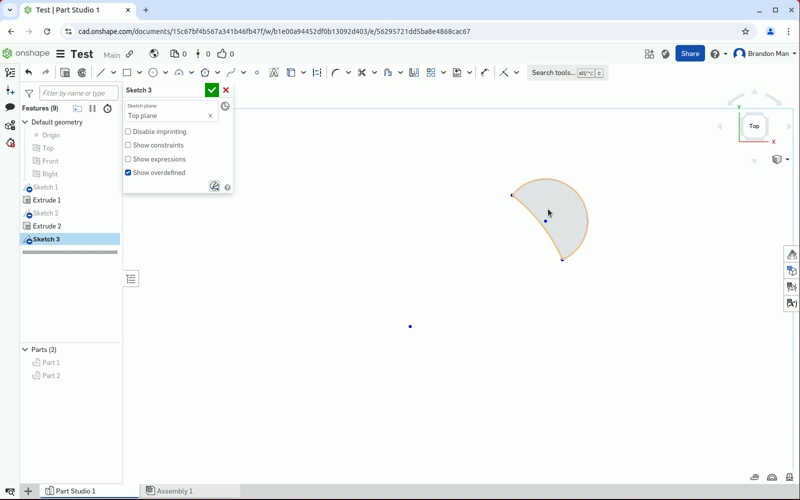
scroll(6)
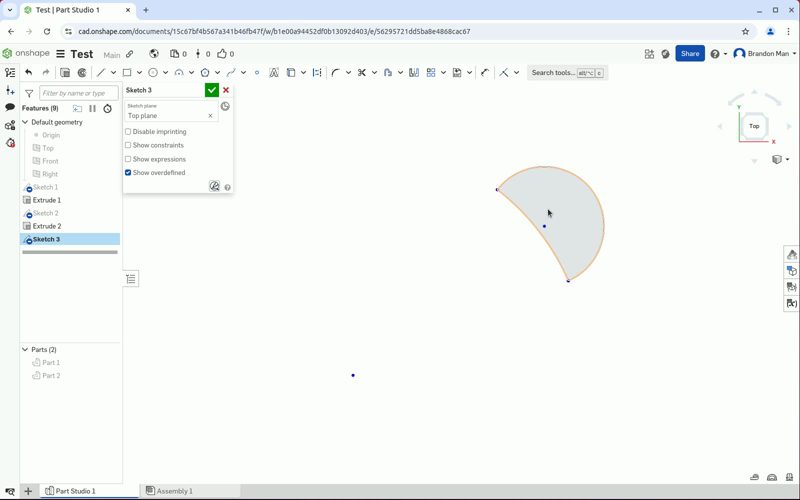
scroll(6)
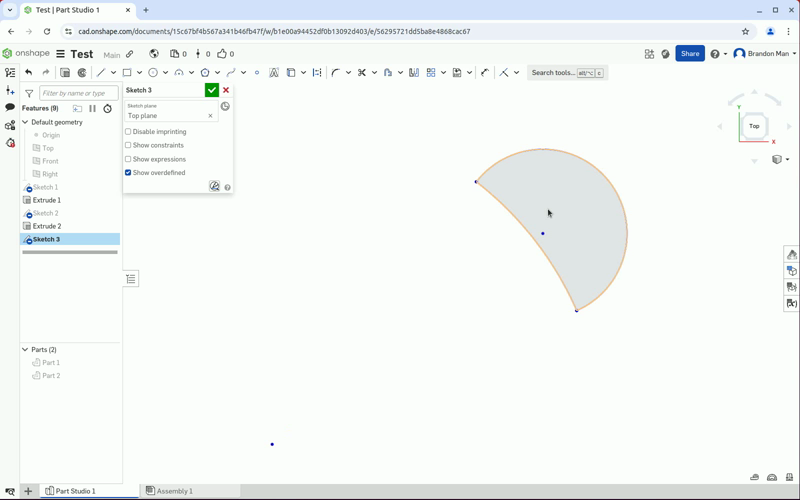
scroll(6)
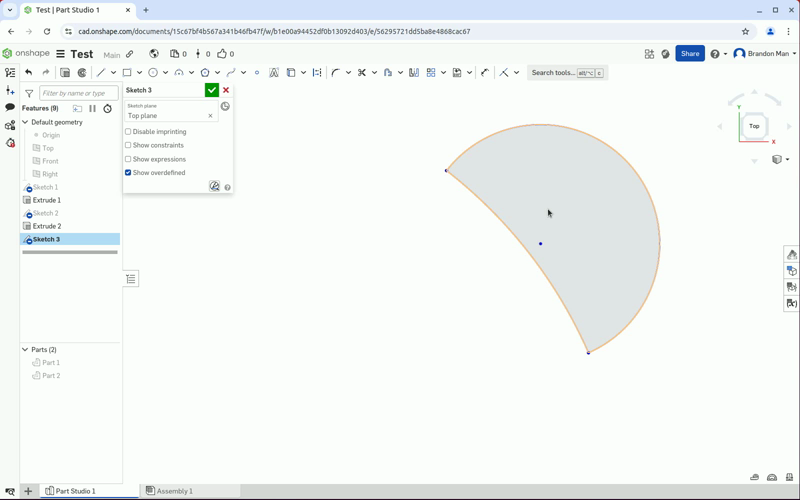
scroll(6)
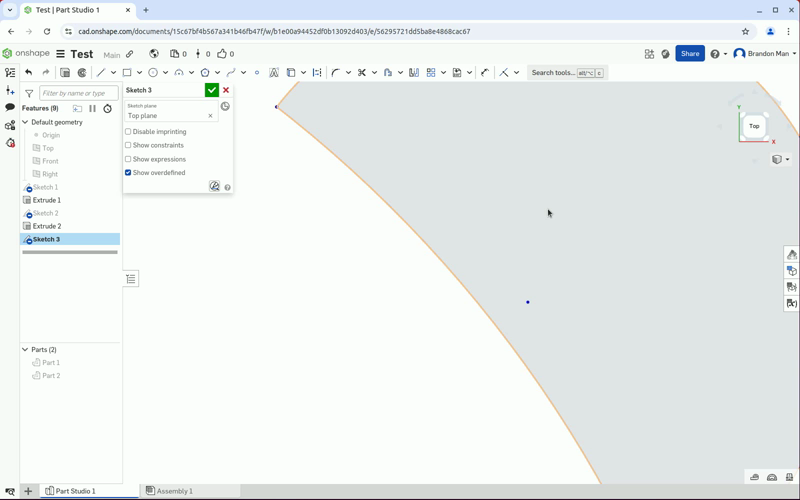
click(548, 208)
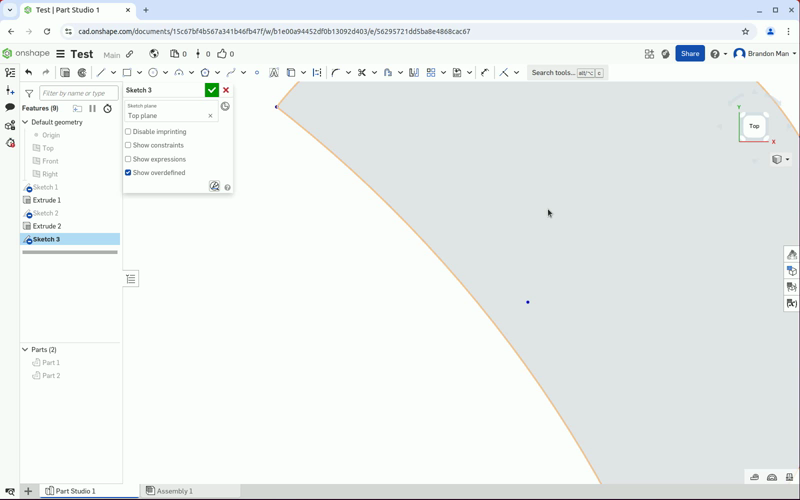
scroll(-6)
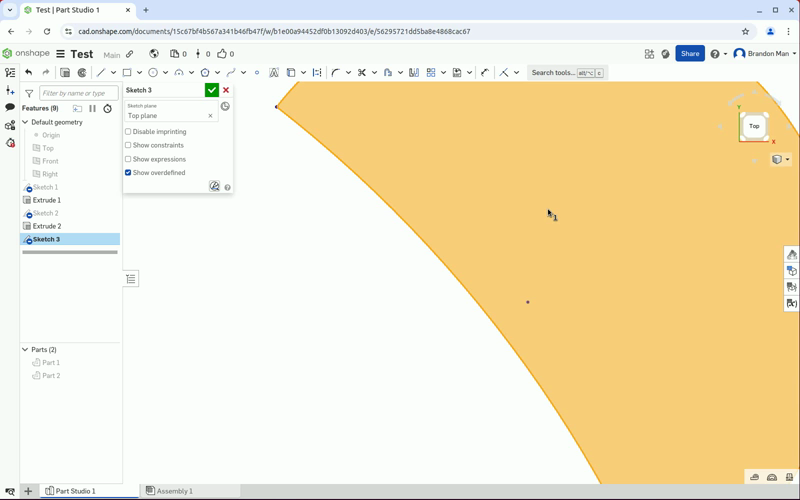
scroll(-6)
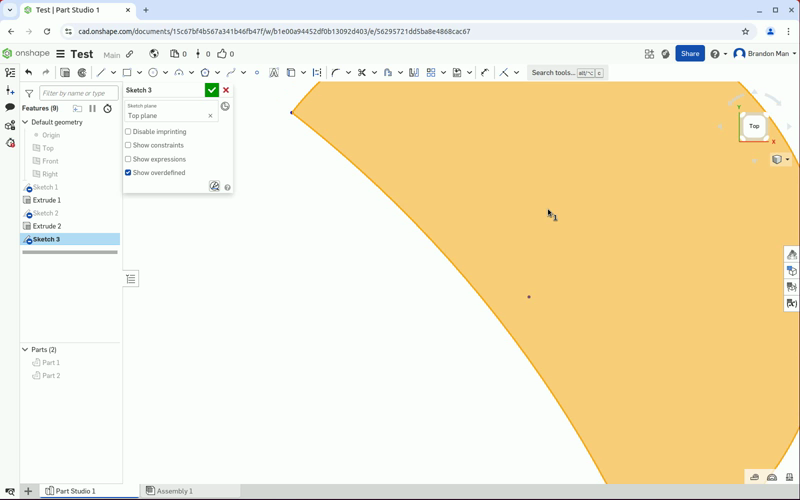
scroll(-6)
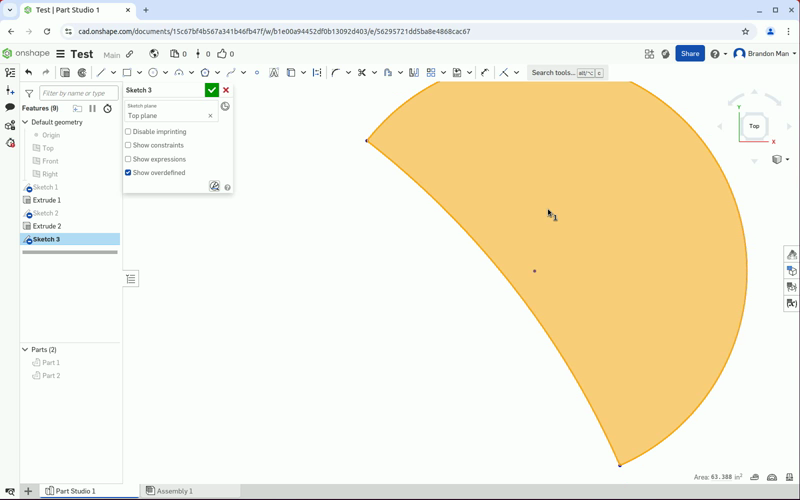
scroll(-6)
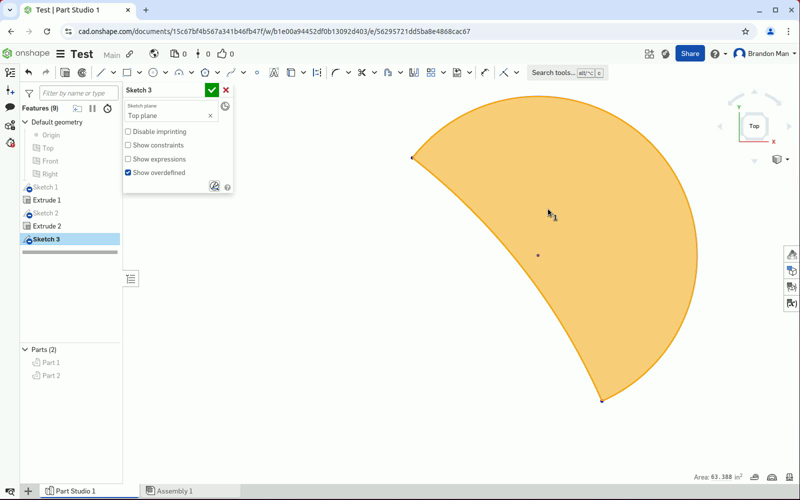
scroll(-6)
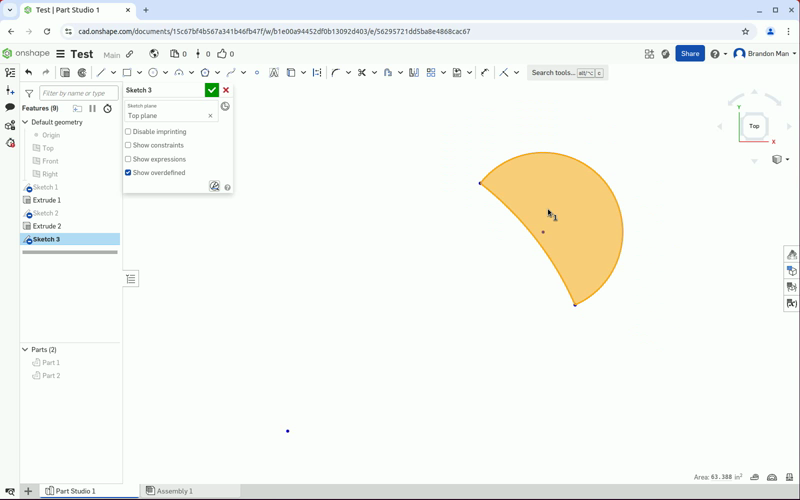
scroll(-6)
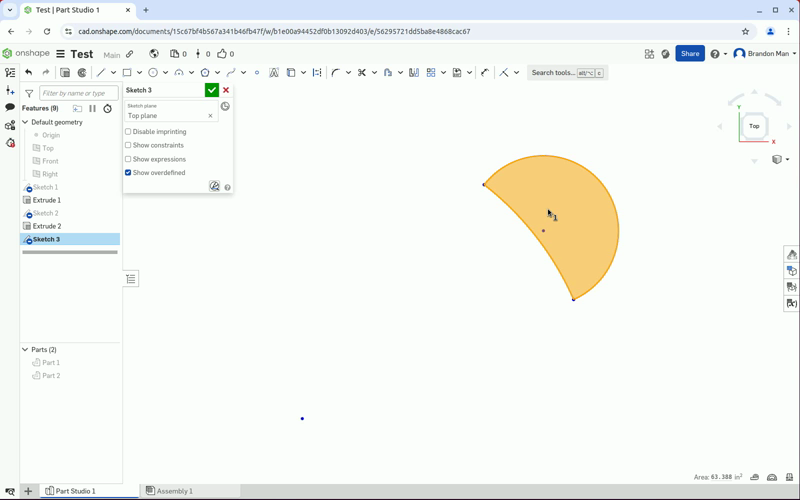
scroll(-6)
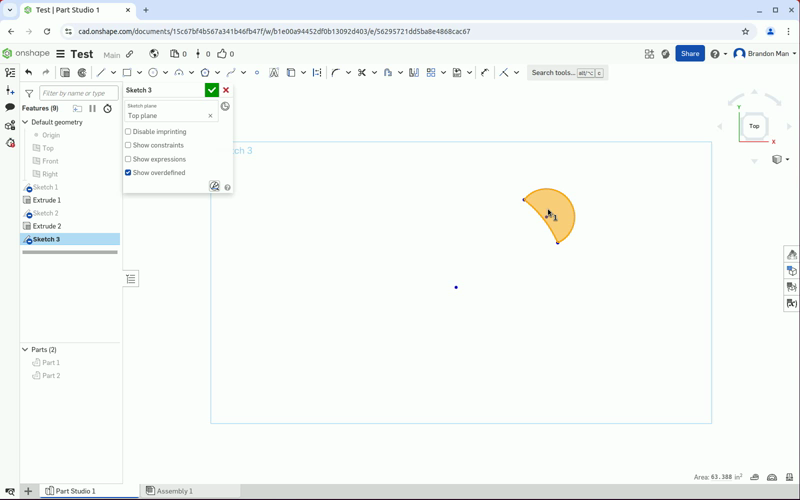
mouse_move(73, 352)
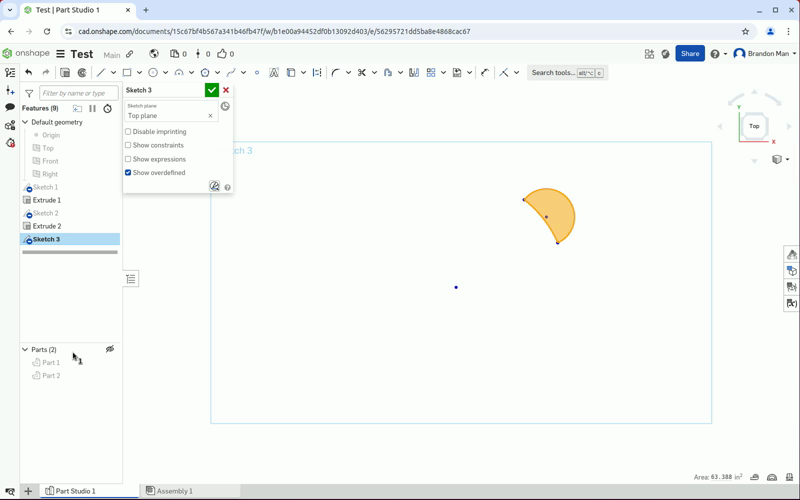
key(shift+y)
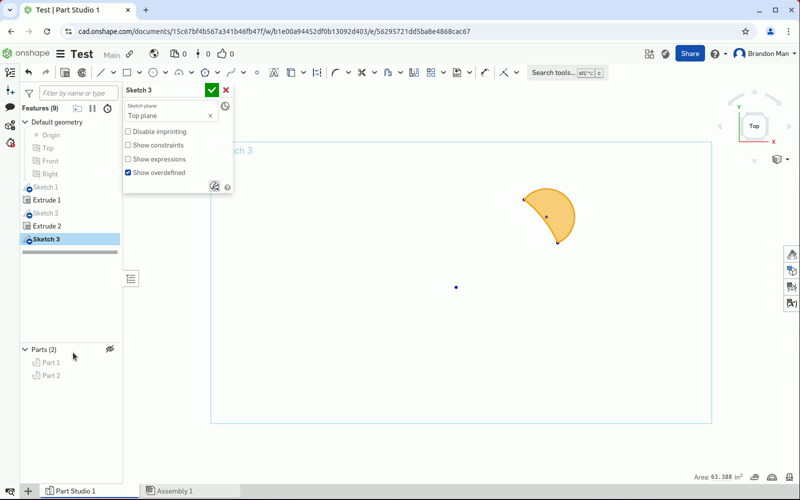
key(shift+e)
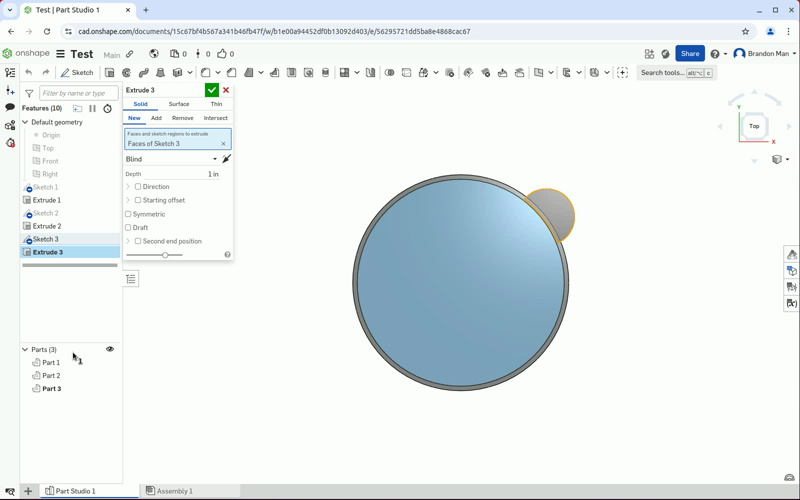
mouse_move(143, 106)
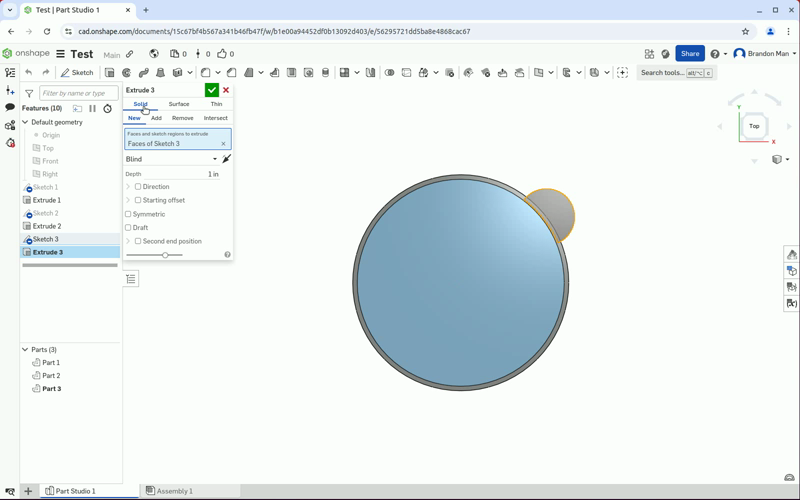
click(143, 106)
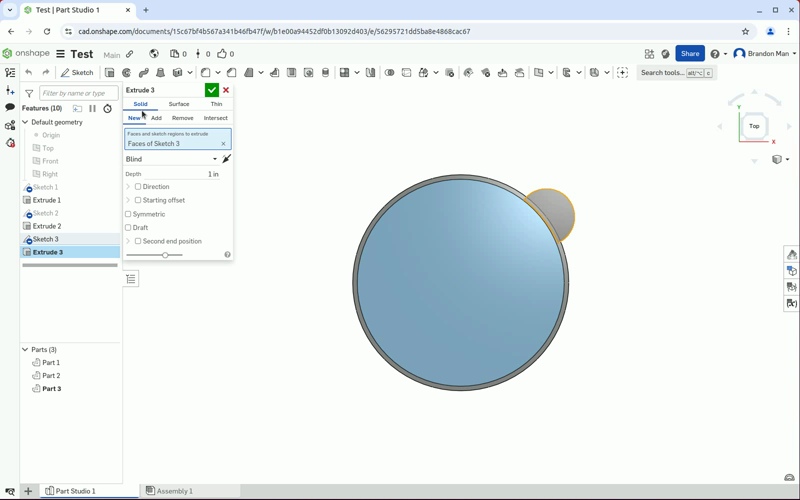
mouse_move(137, 120)
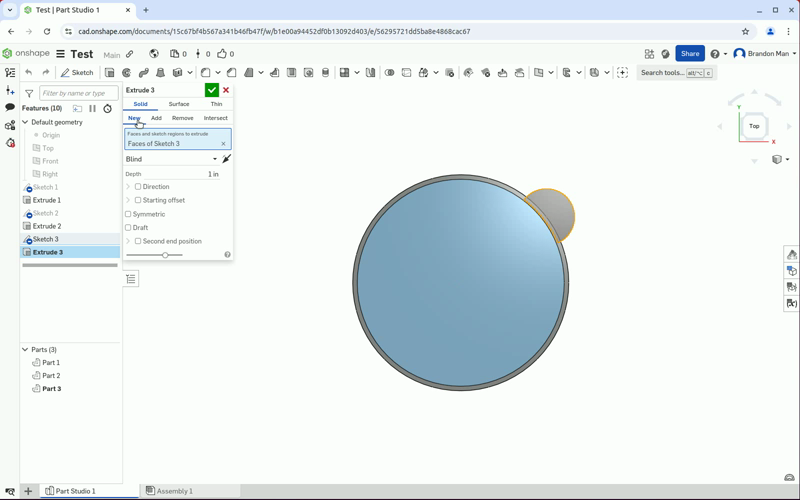
click(137, 120)
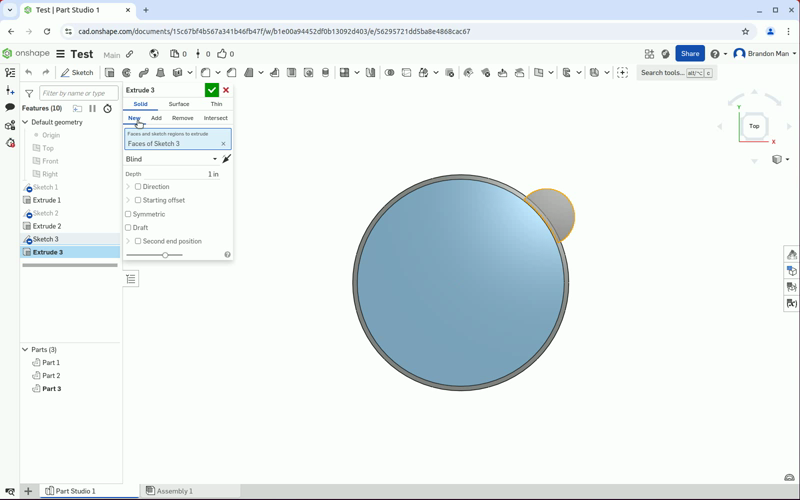
key(tab, 4)
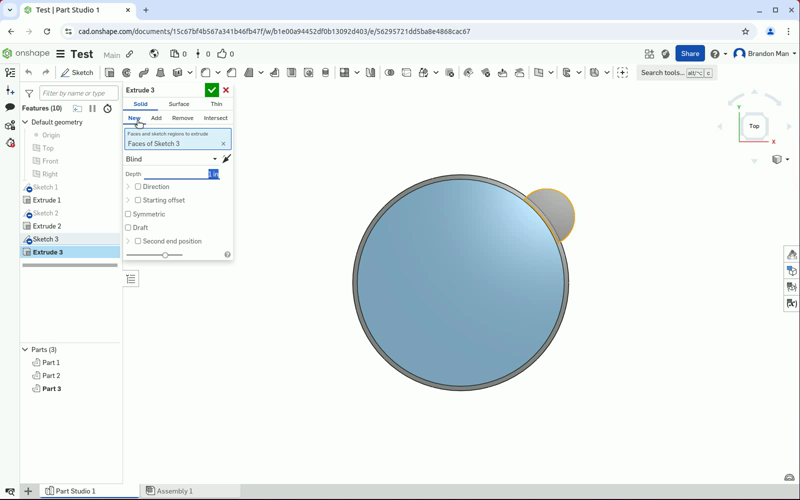
text(0.481)
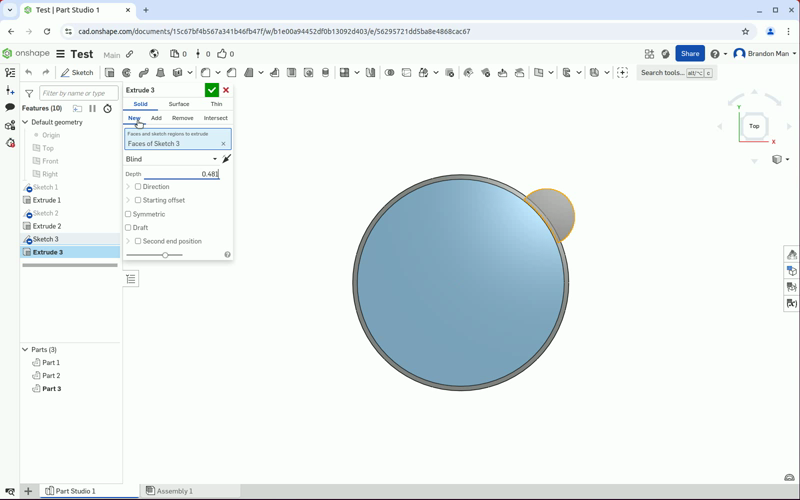
key(enter)
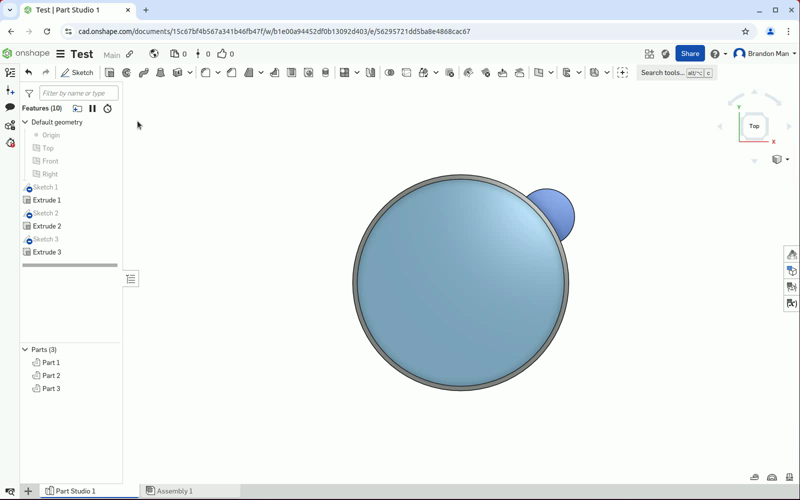
key(shift+h)
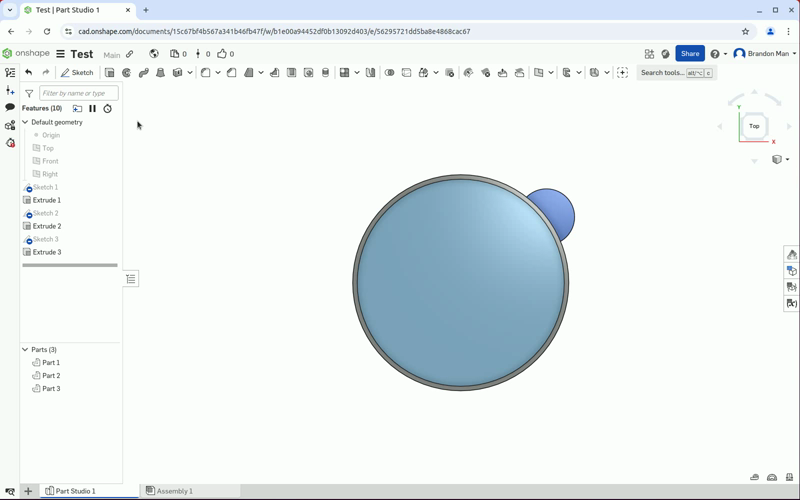
key(shift+h)
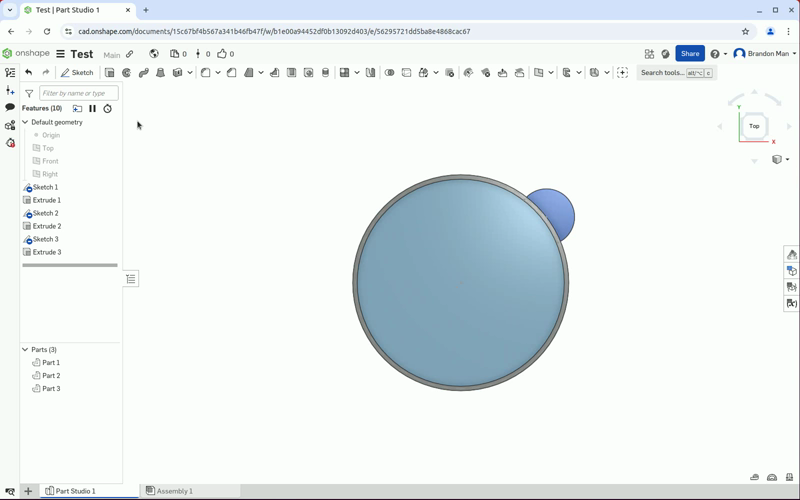
key(shift+7)
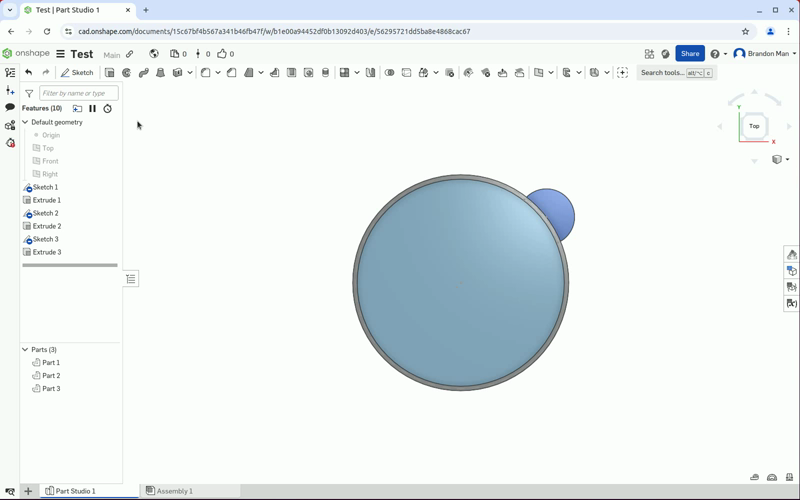
key(up, 3)
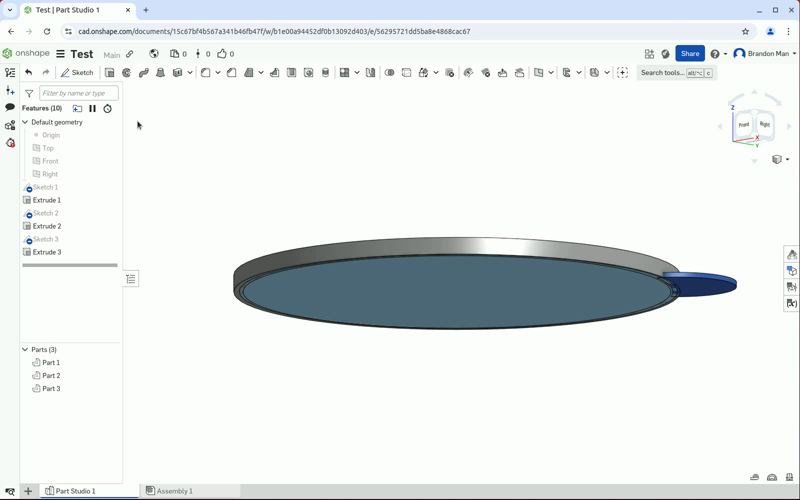
key(left, 3)
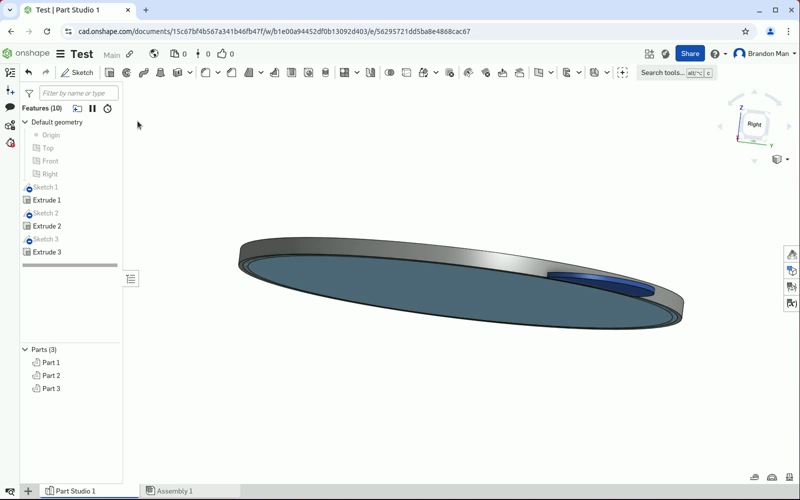
key(right, 3)
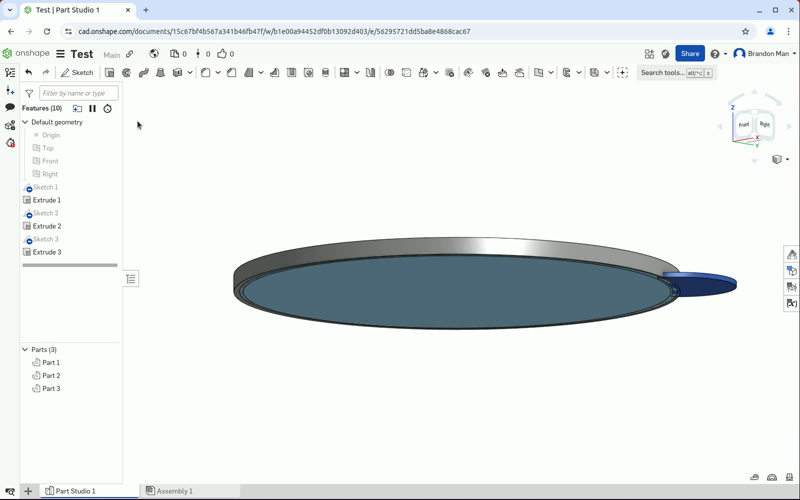
key(down, 3)
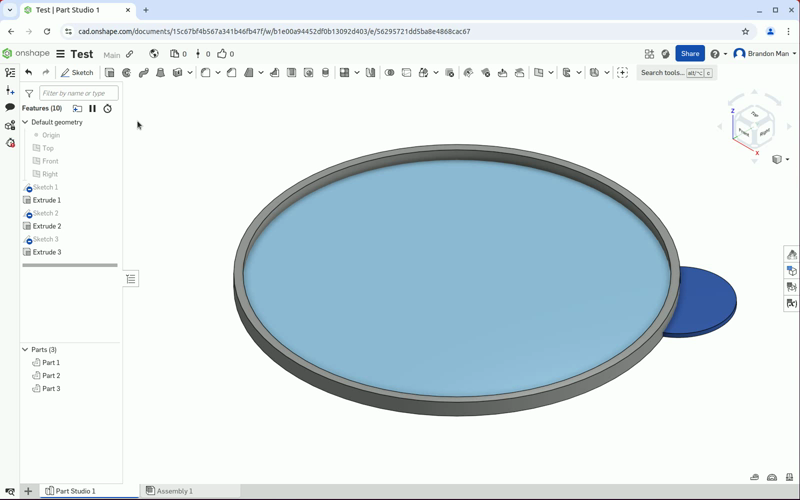
mouse_move(73, 189)
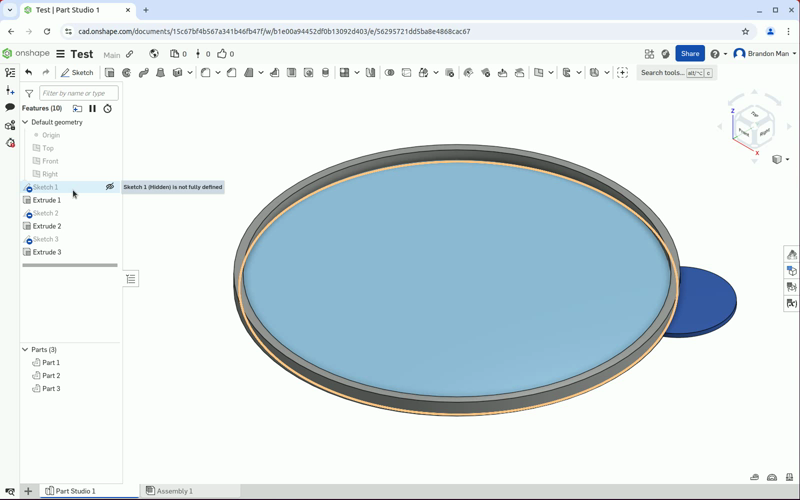
click(73, 189)